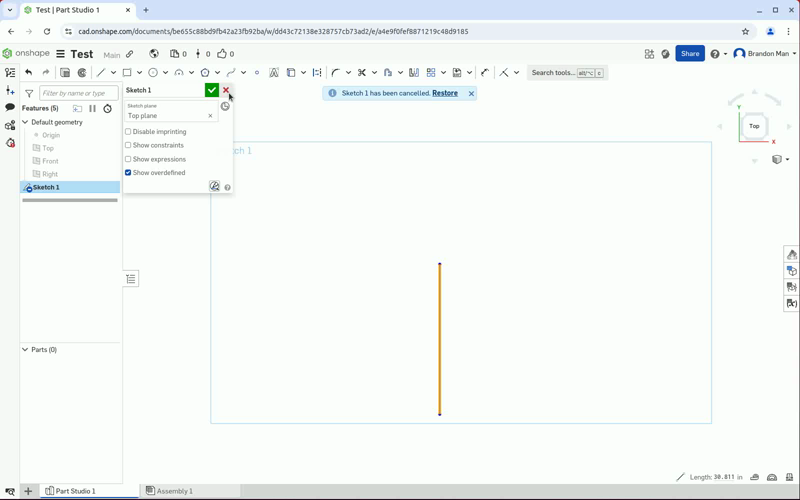
key(shift+h)
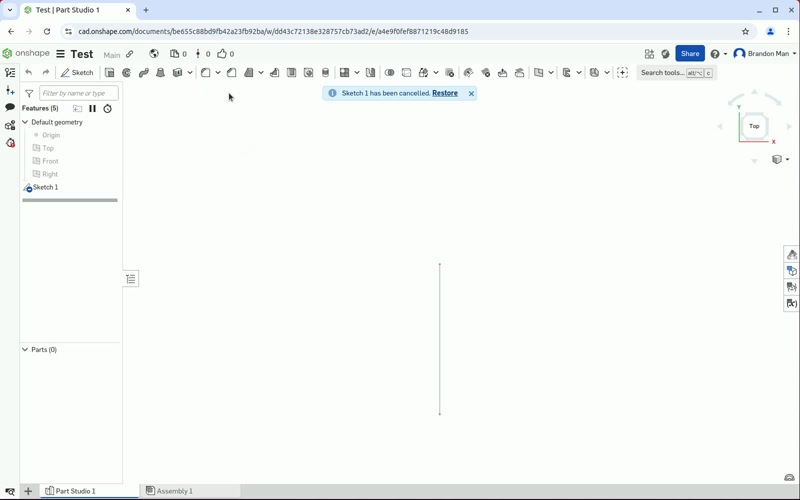
mouse_move(73, 352)
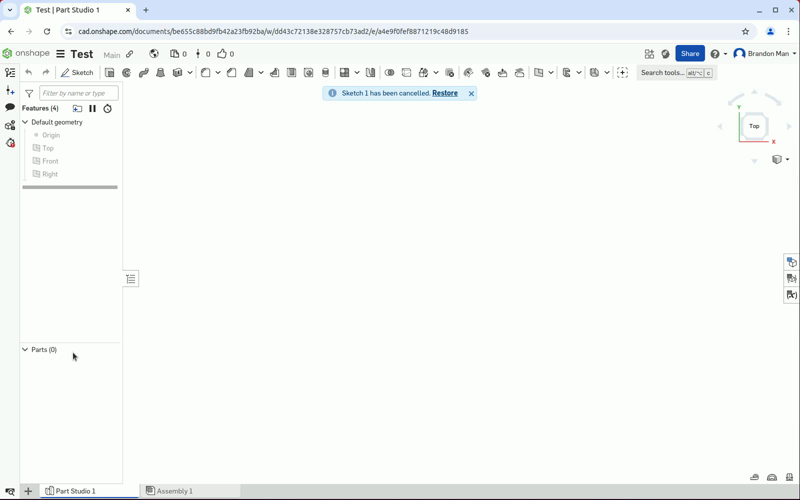
key(y)
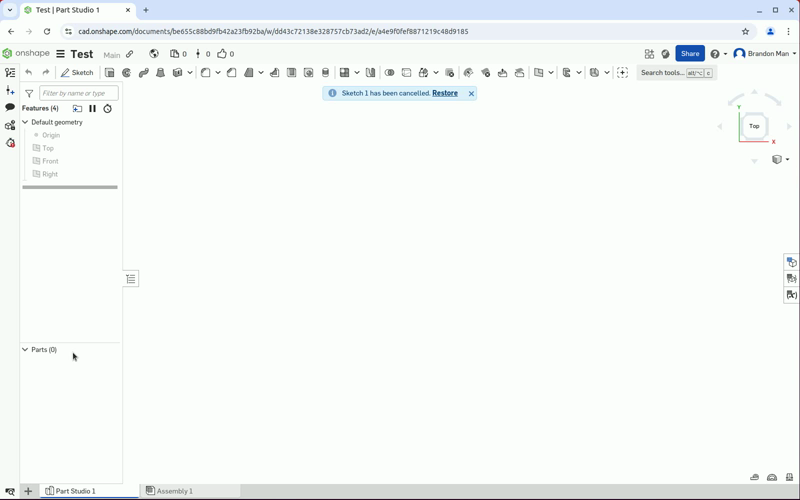
key(shift+p)
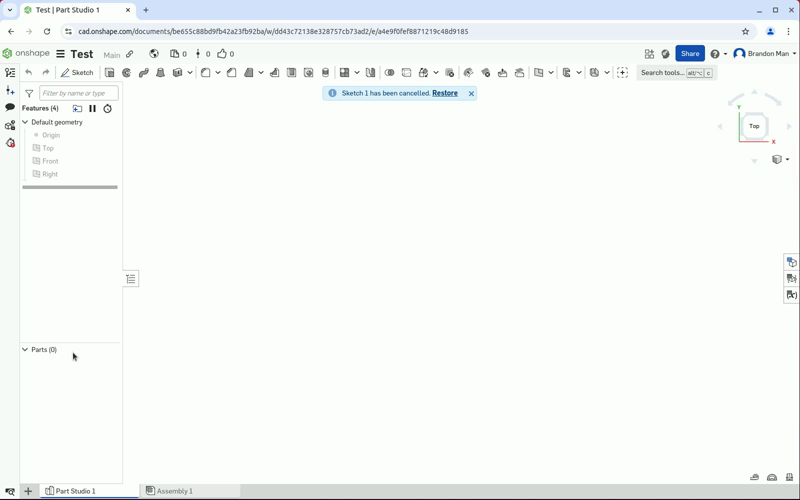
key(space)
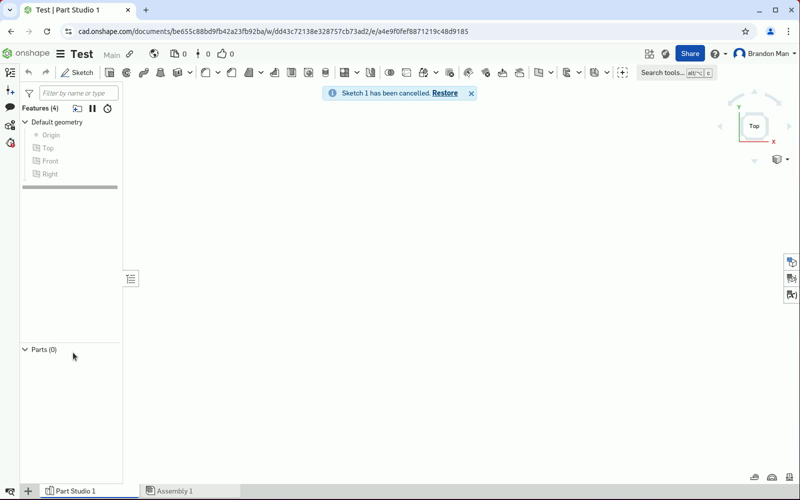
key_down(shift)
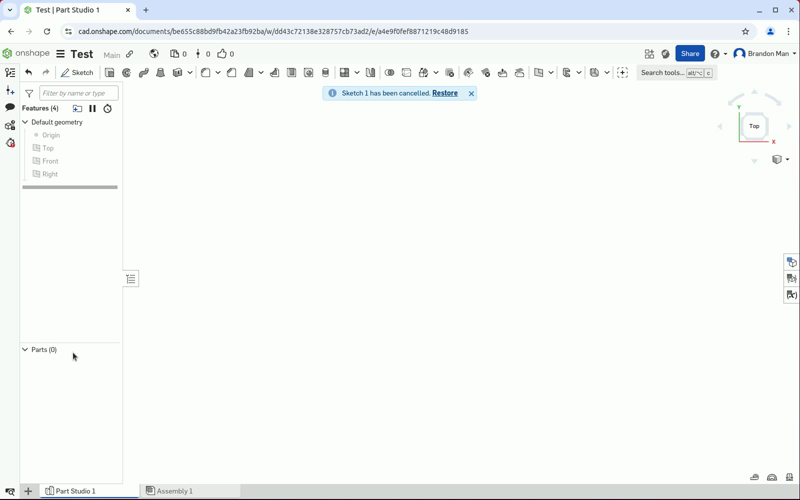
key(up)
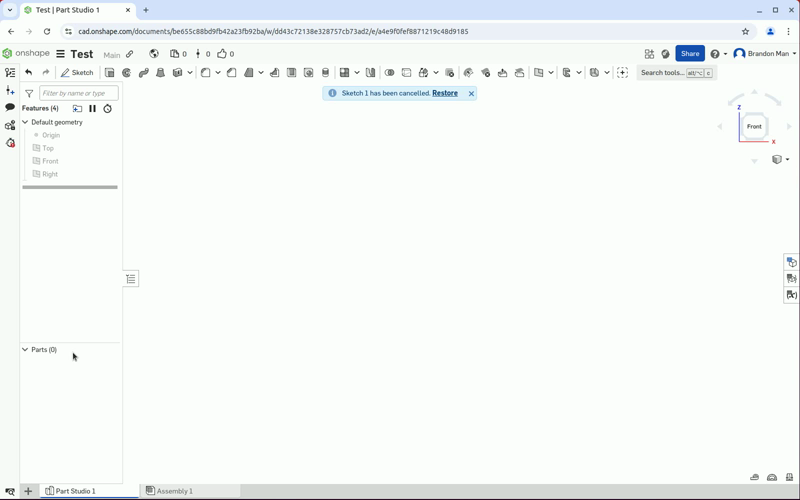
key_up(shift)
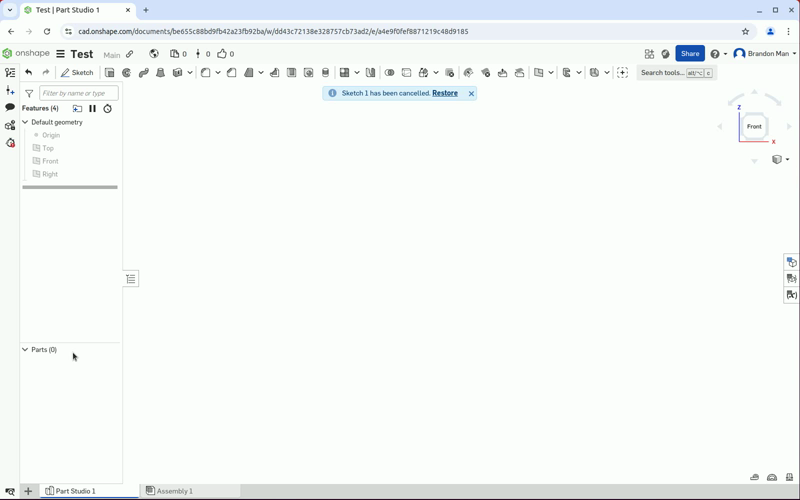
mouse_move(73, 352)
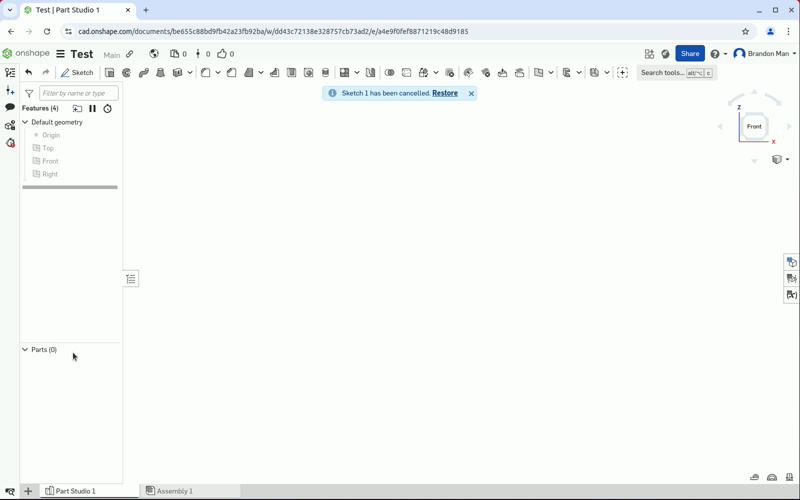
key(shift+y)
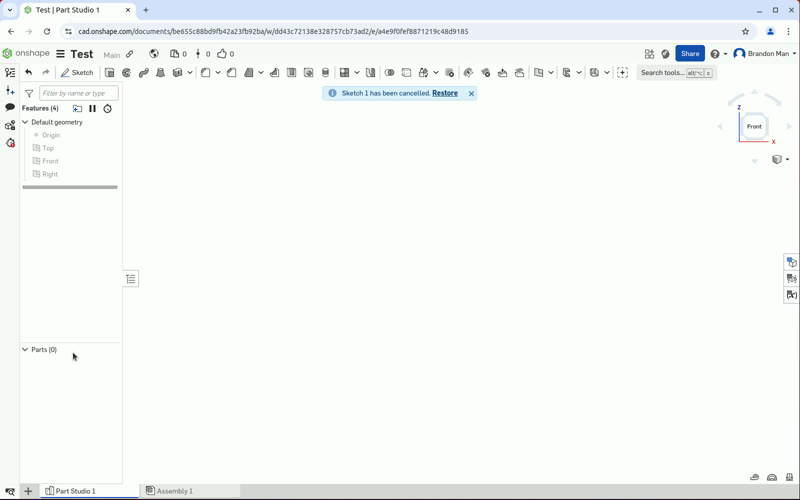
key(shift+s)
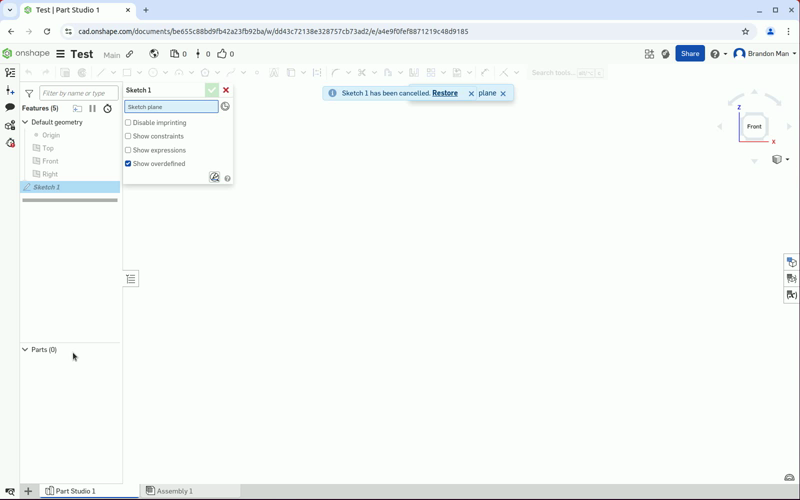
mouse_move(73, 163)
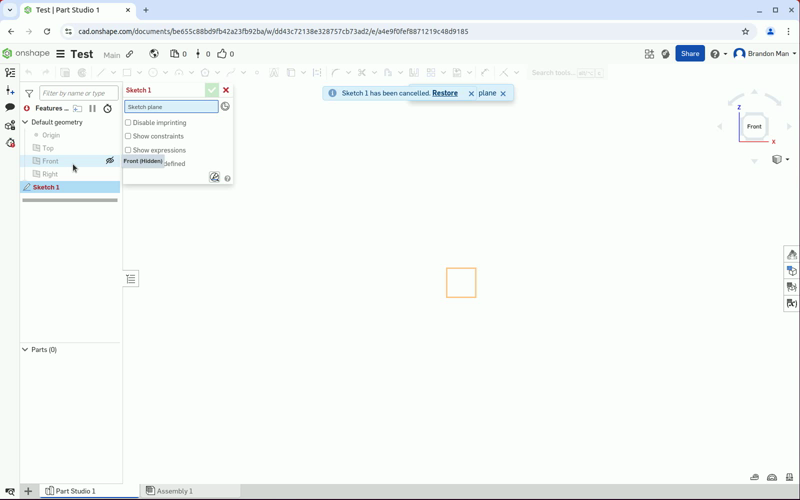
click(73, 163)
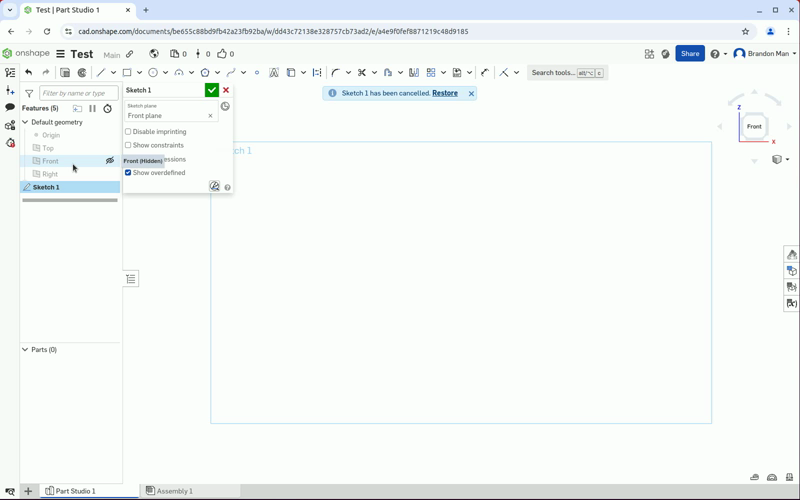
mouse_move(73, 352)
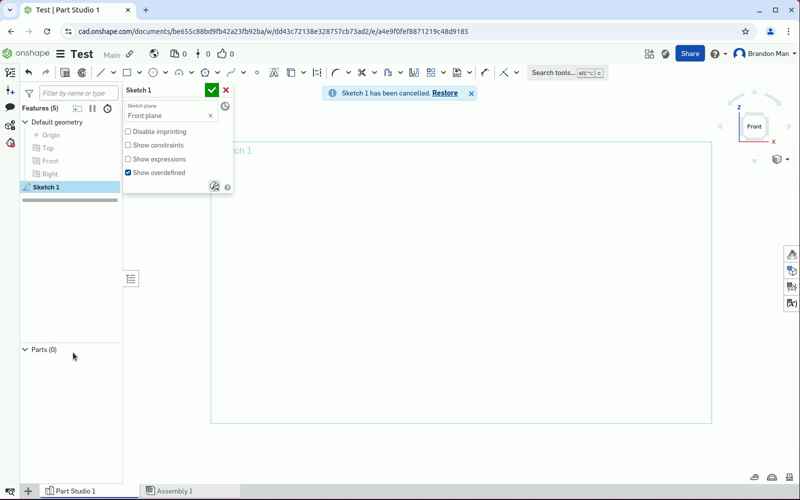
key(y)
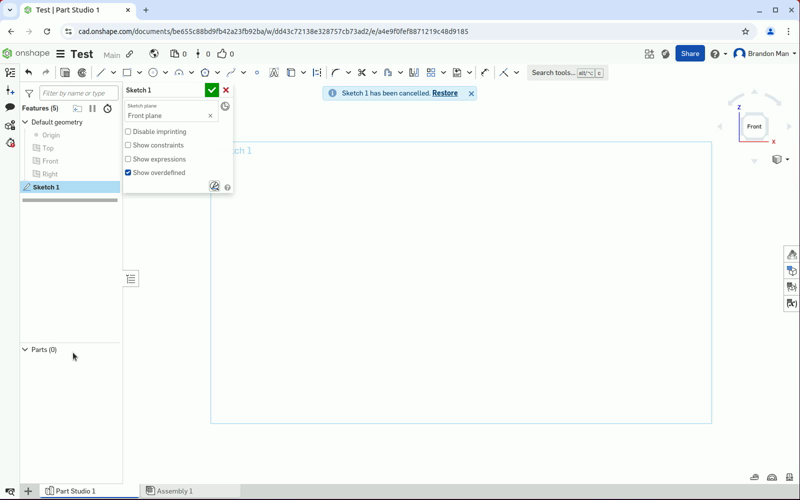
key(c)
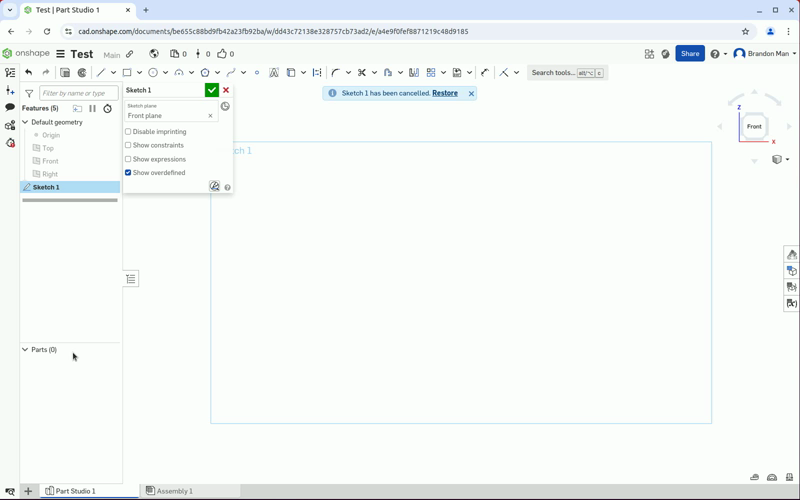
key_down(shift)
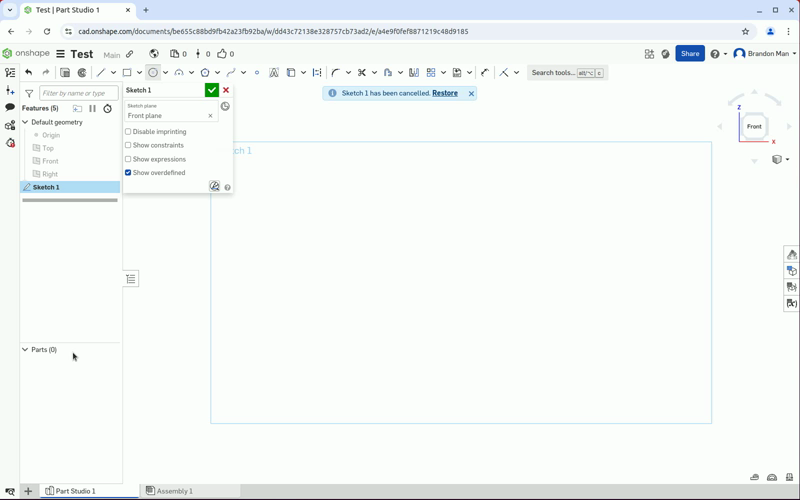
mouse_move(461, 282)
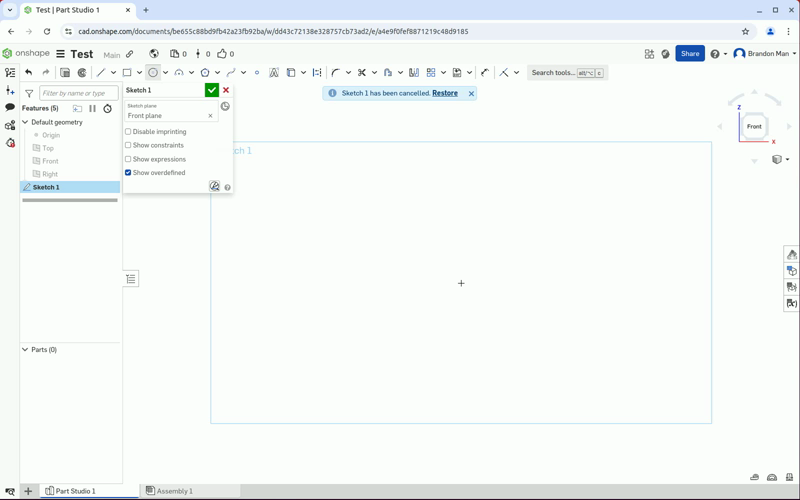
click(461, 282)
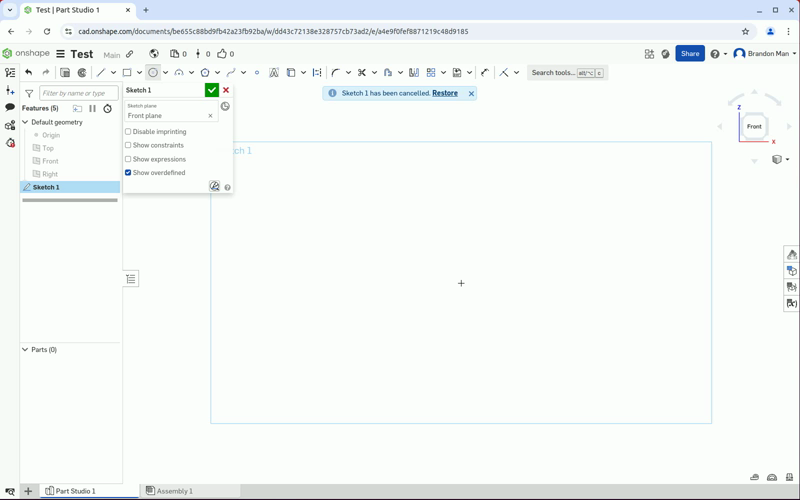
key_up(shift)
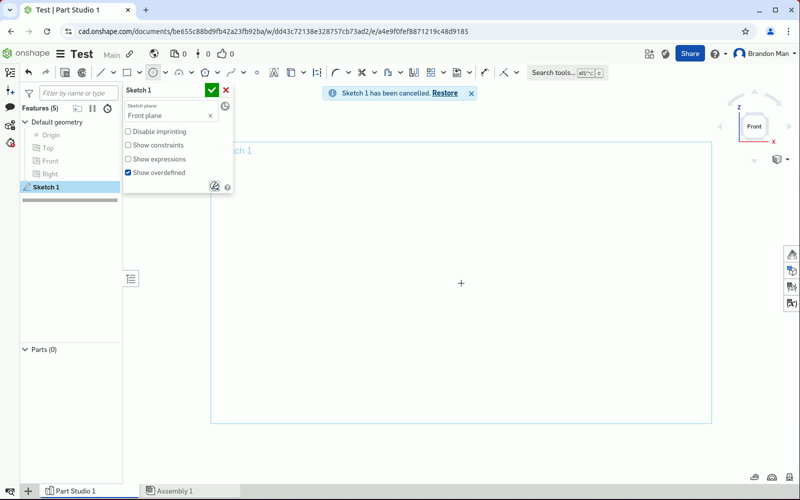
mouse_move(574, 282)
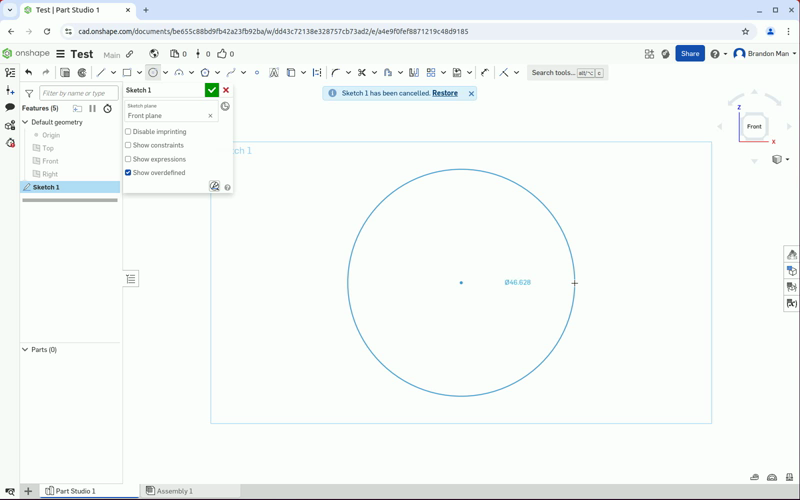
click(574, 282)
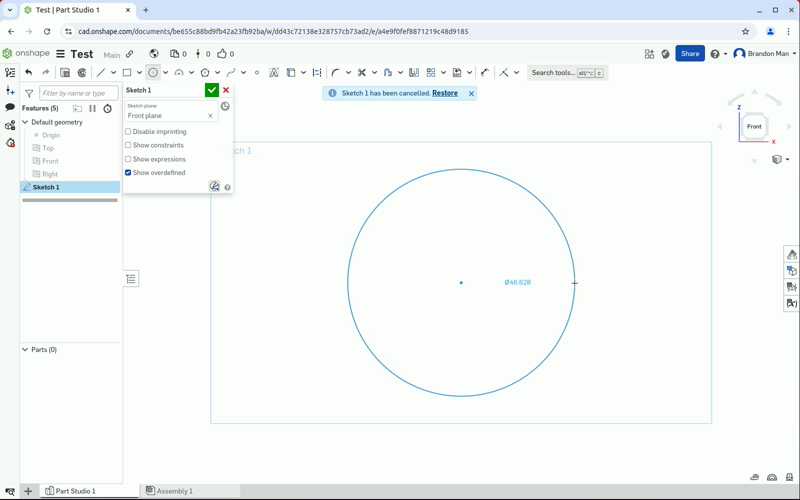
key(esc)
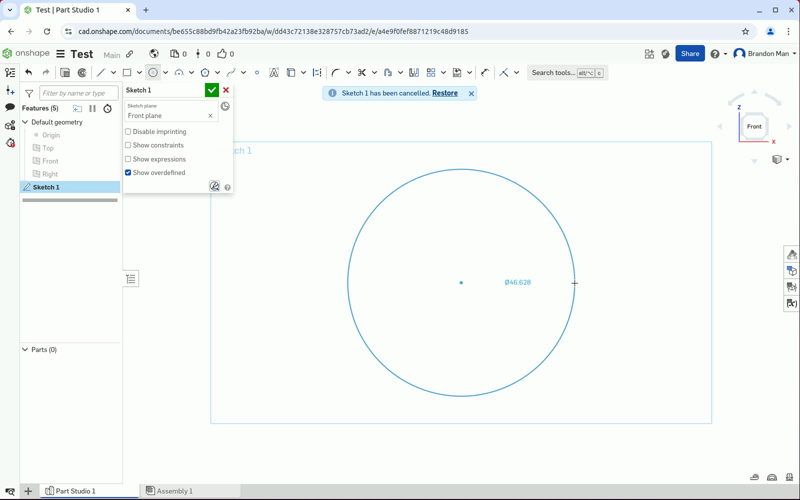
key(c)
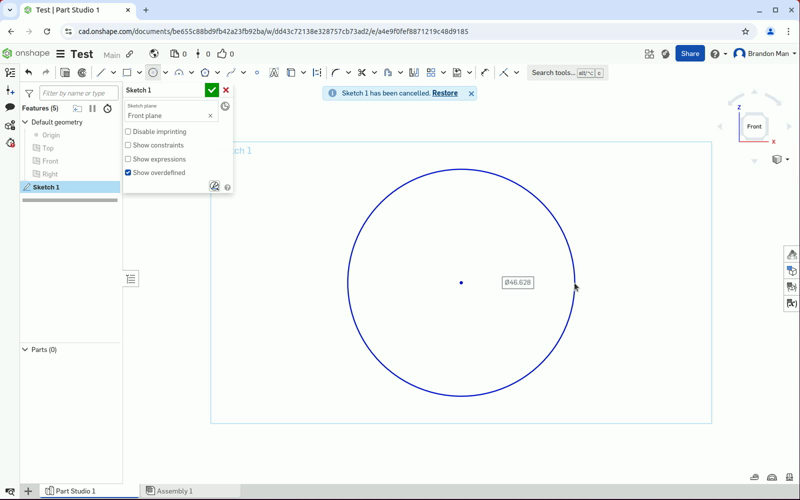
key_down(shift)
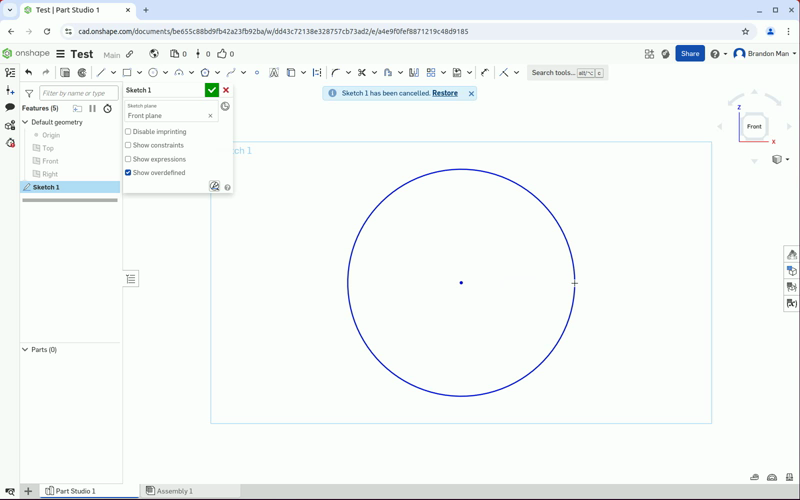
mouse_move(461, 282)
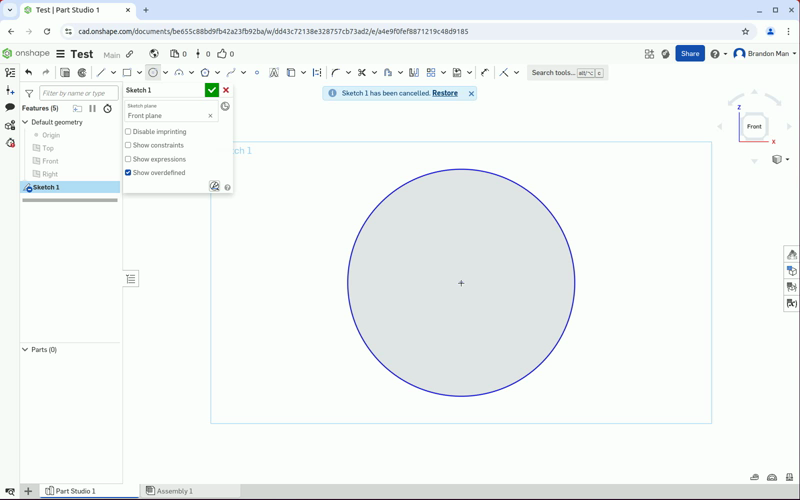
click(461, 282)
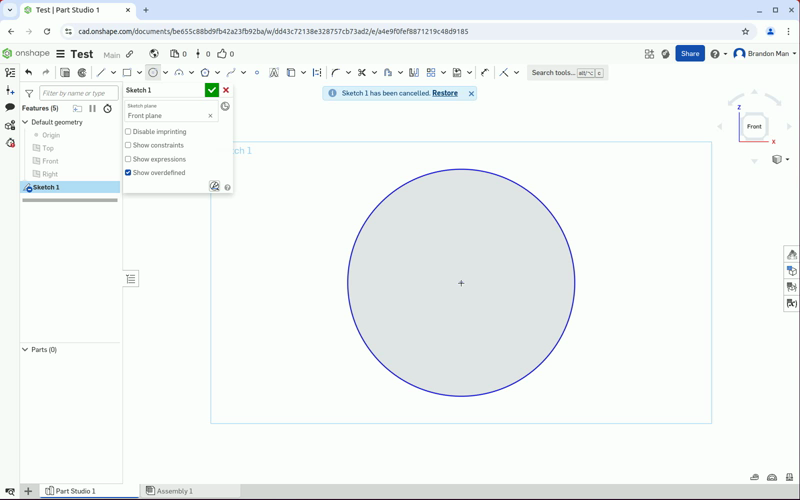
key_up(shift)
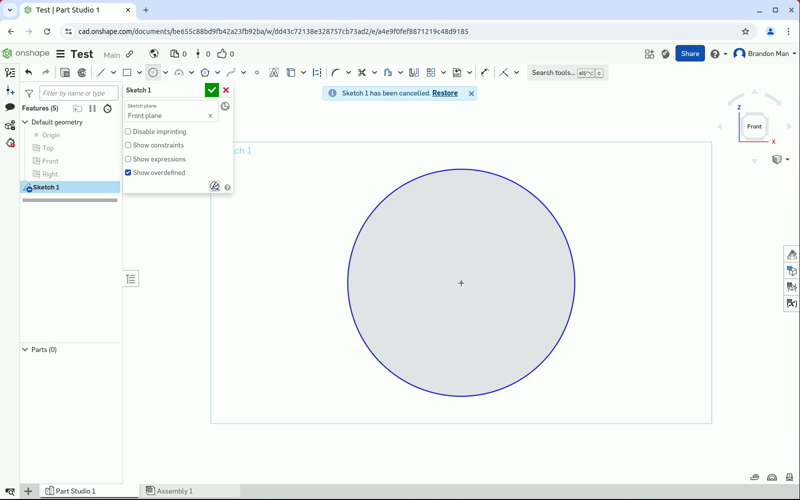
mouse_move(470, 282)
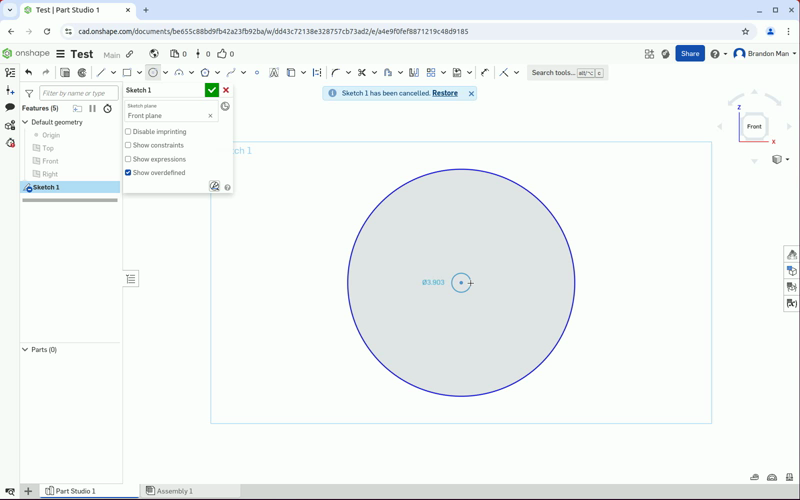
click(470, 282)
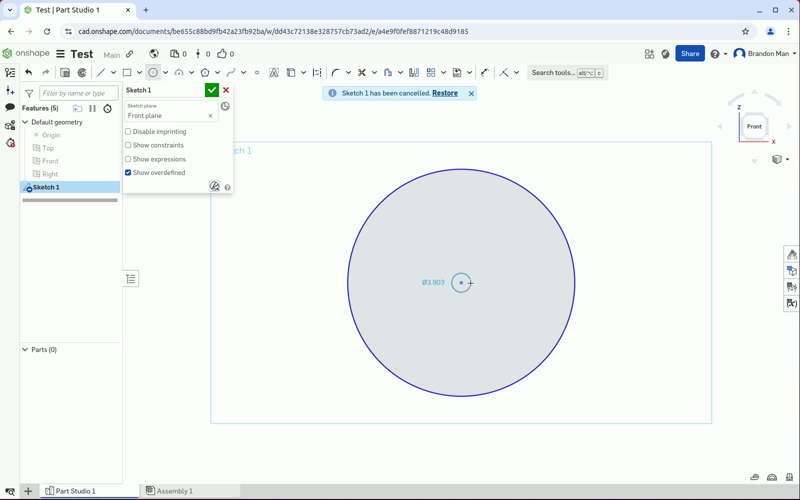
key(esc)
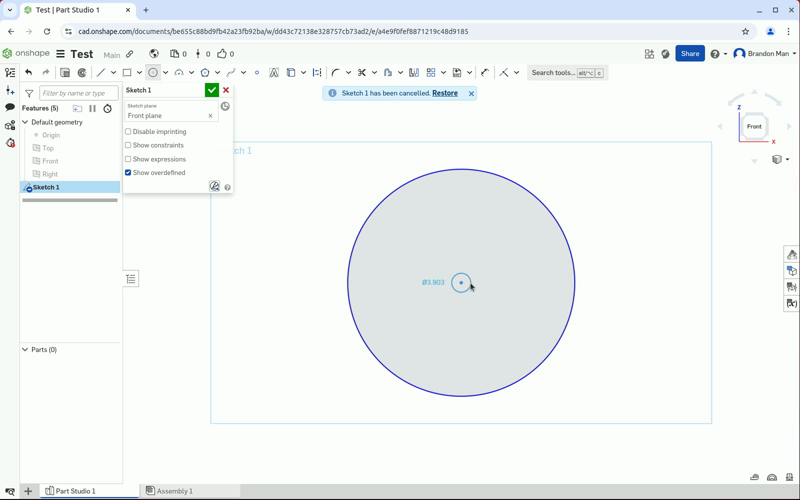
mouse_move(520, 334)
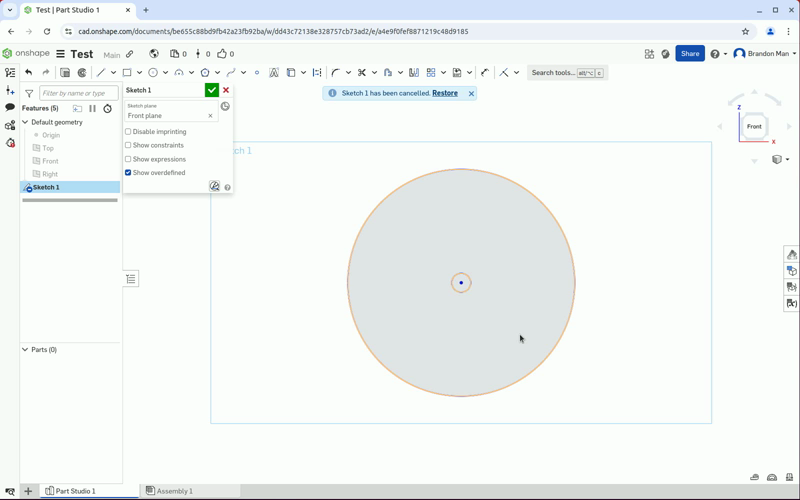
click(520, 334)
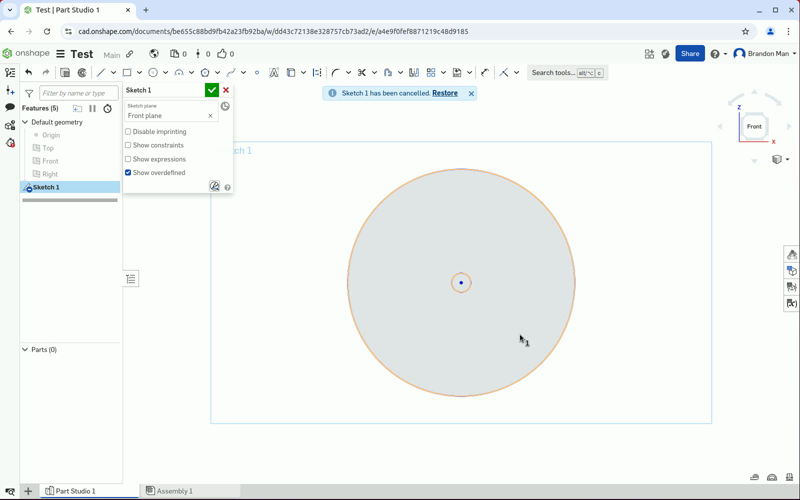
mouse_move(73, 352)
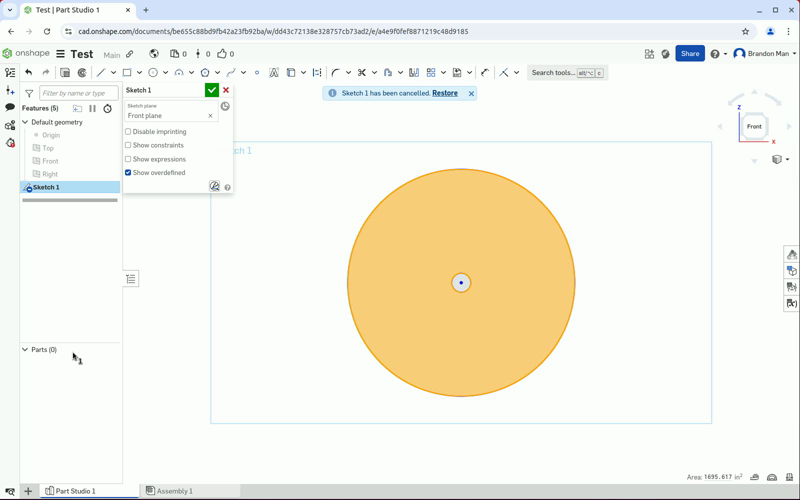
key(shift+y)
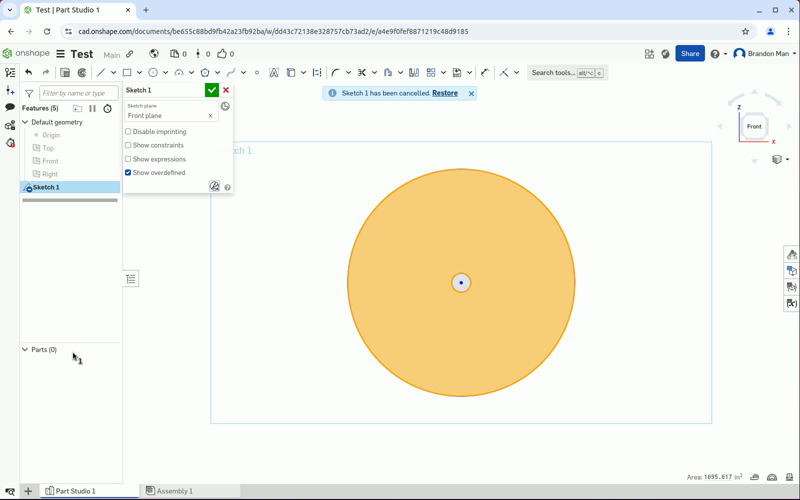
key(shift+e)
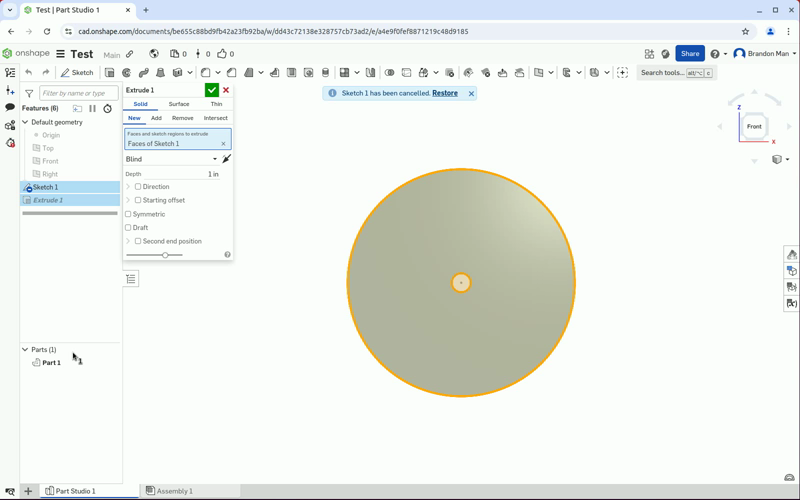
mouse_move(143, 106)
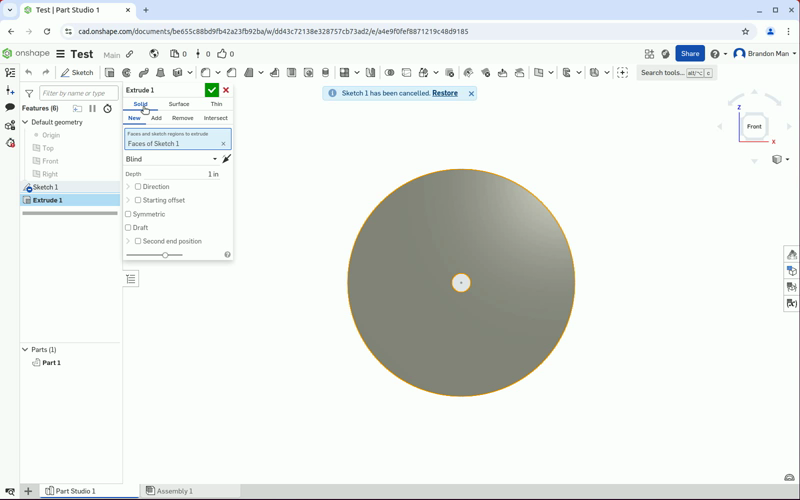
click(143, 106)
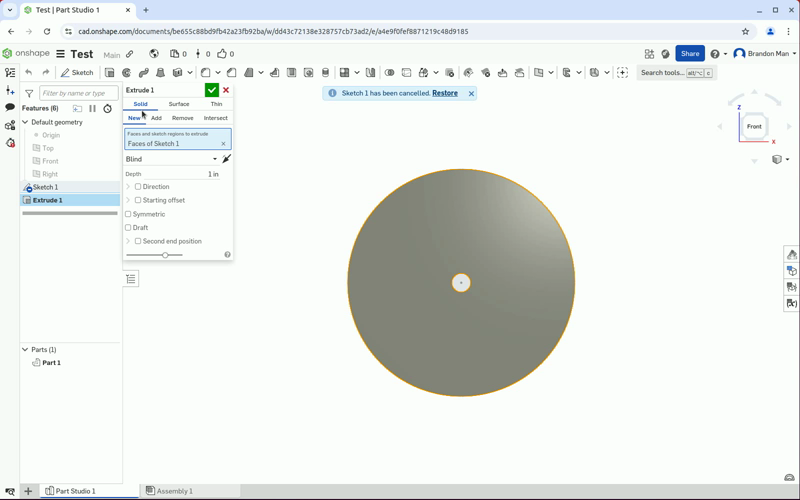
mouse_move(137, 120)
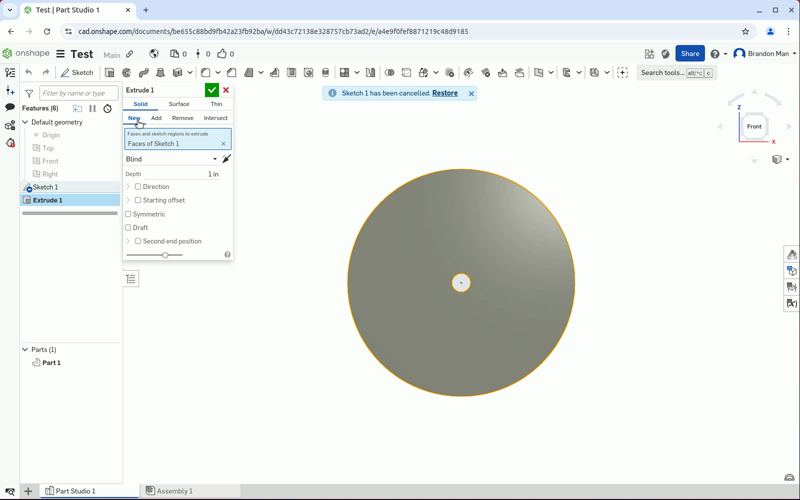
click(137, 120)
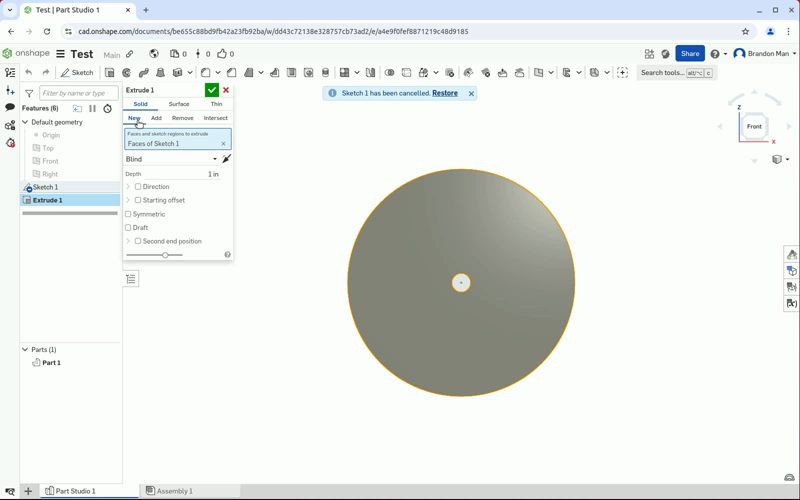
key(tab, 4)
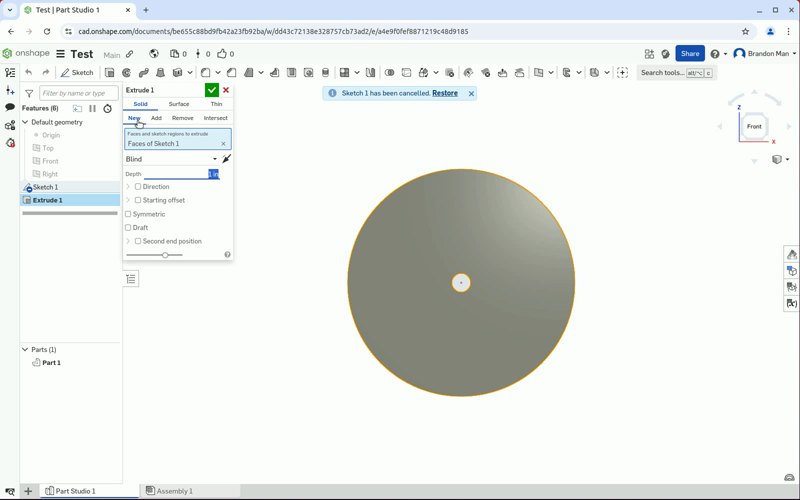
text(5.055)
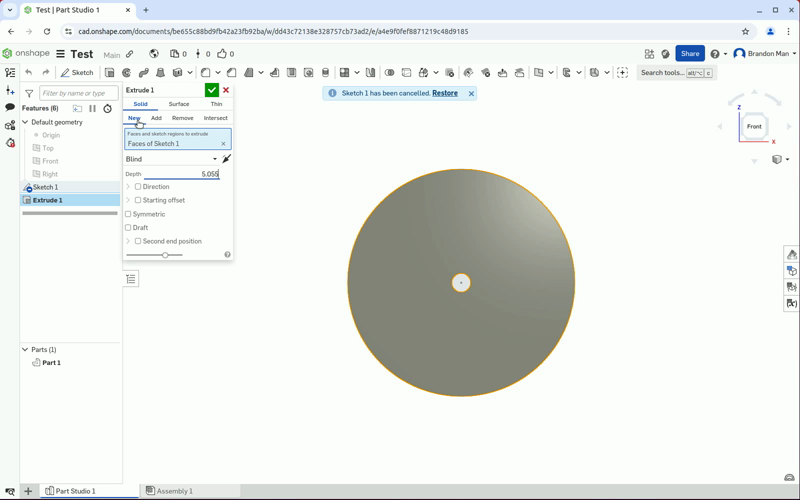
key(enter)
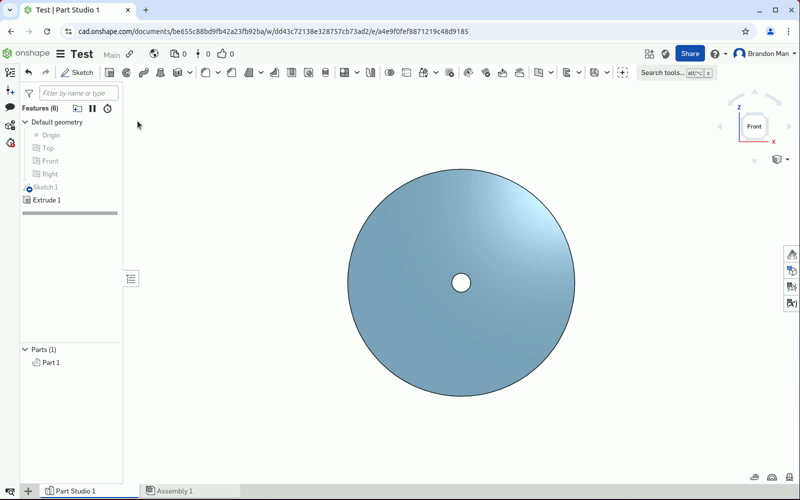
key(shift+h)
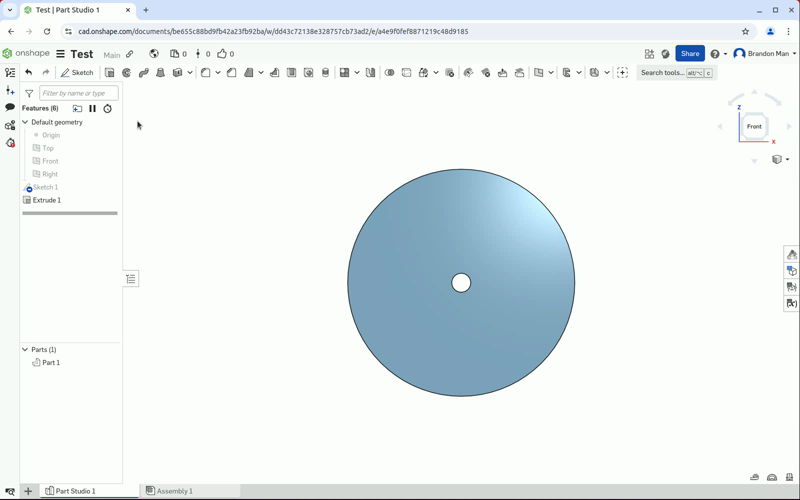
key(shift+h)
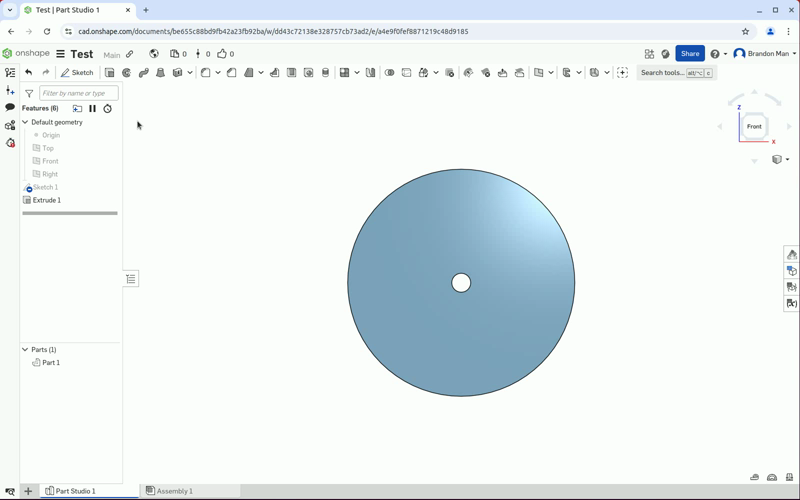
mouse_move(73, 189)
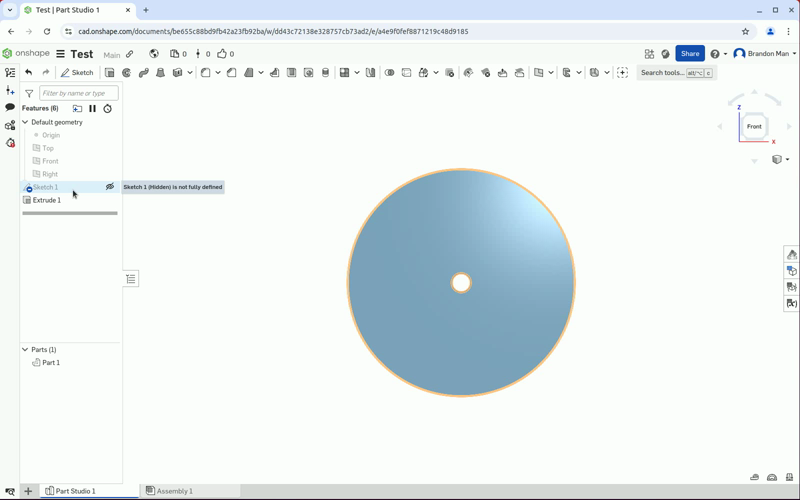
click(73, 189)
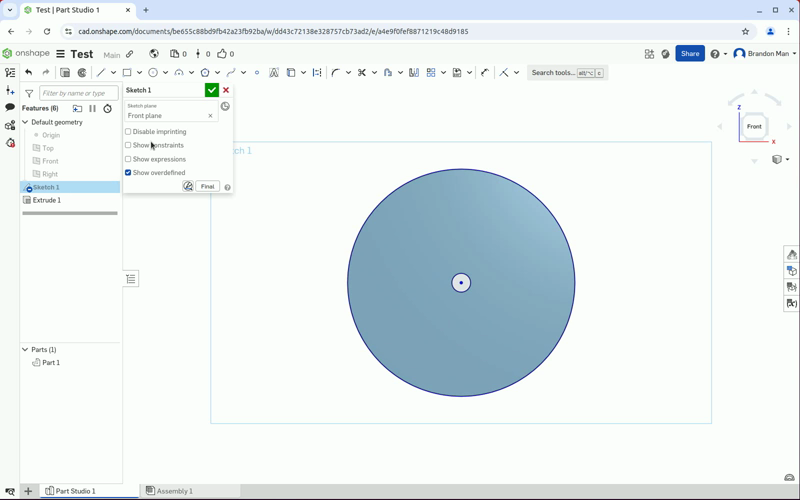
mouse_move(229, 92)
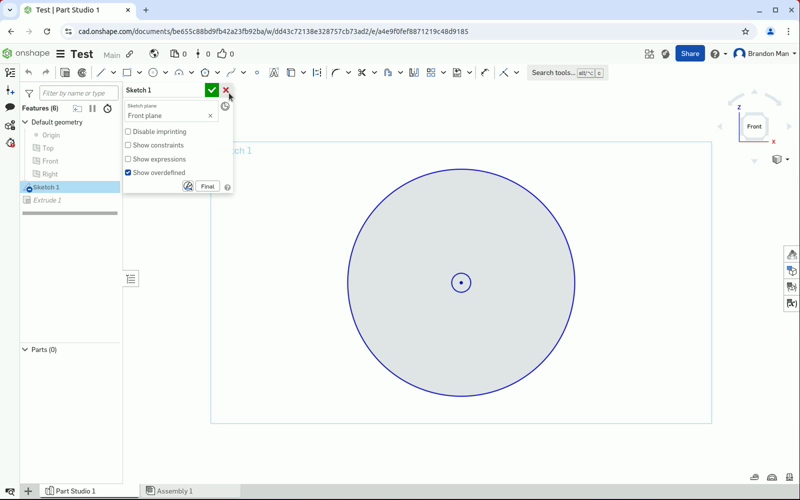
click(229, 92)
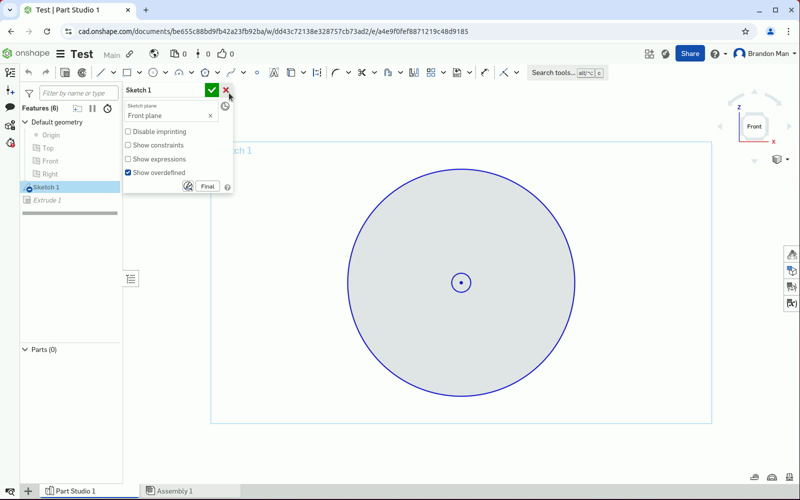
key(shift+s)
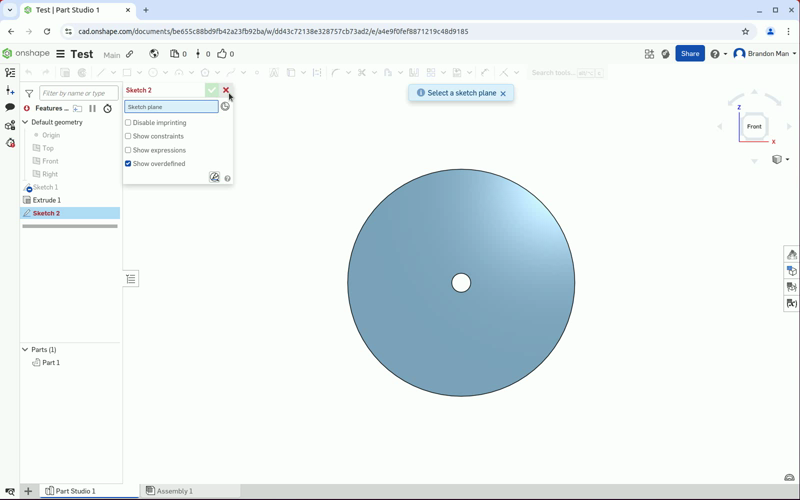
mouse_move(73, 163)
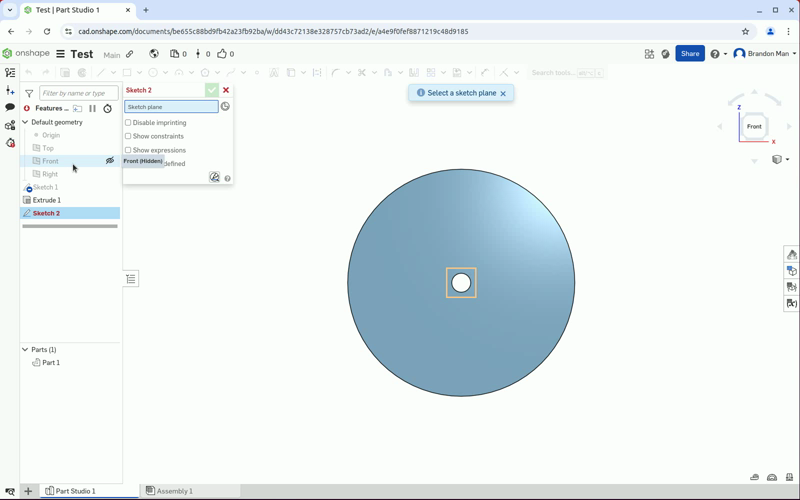
click(73, 163)
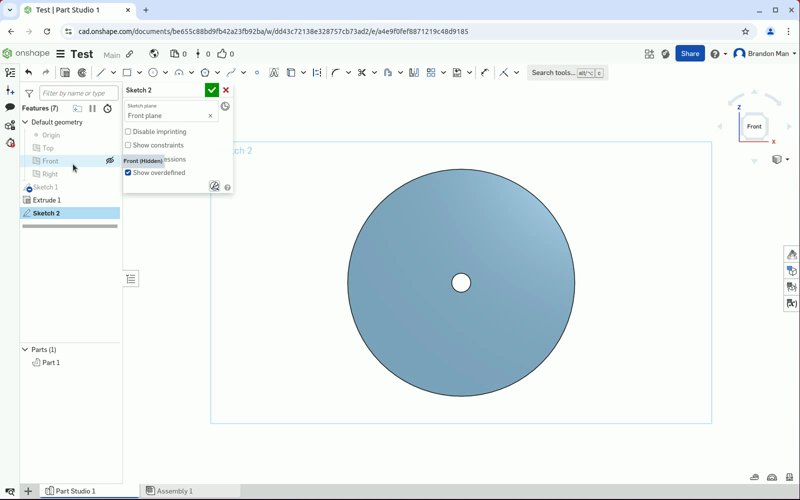
mouse_move(73, 352)
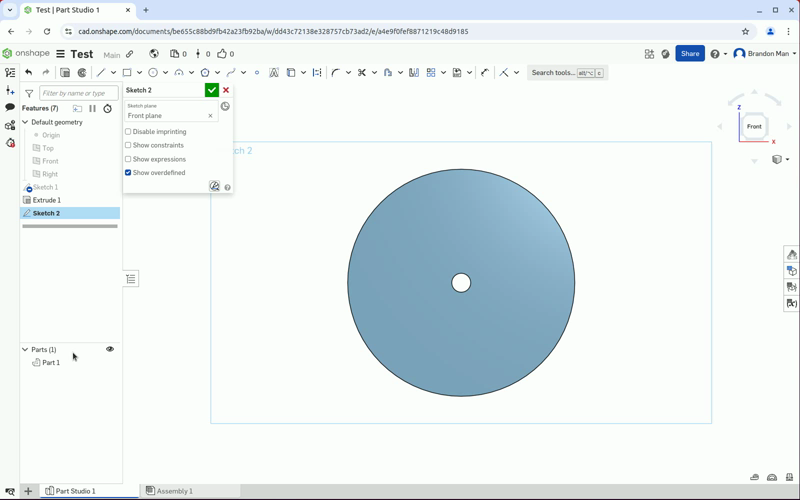
key(y)
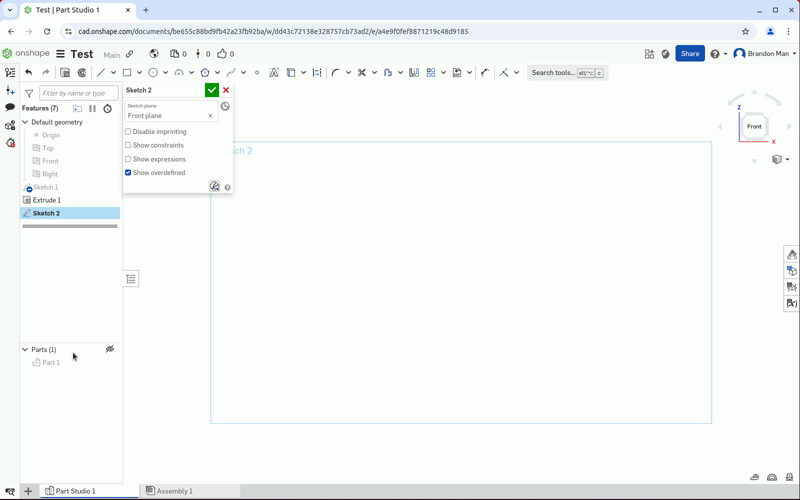
key(a)
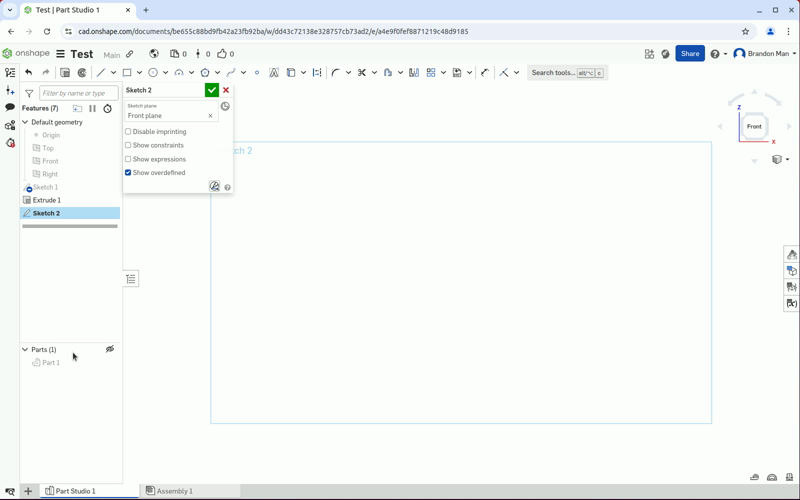
key_down(shift)
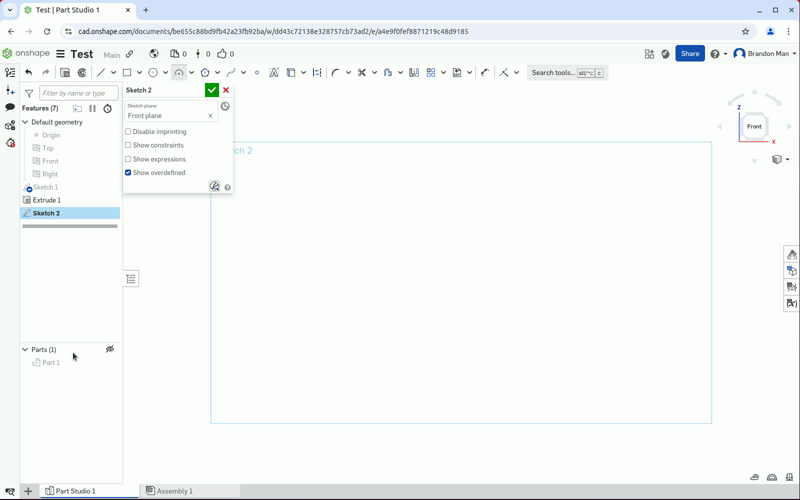
mouse_move(464, 292)
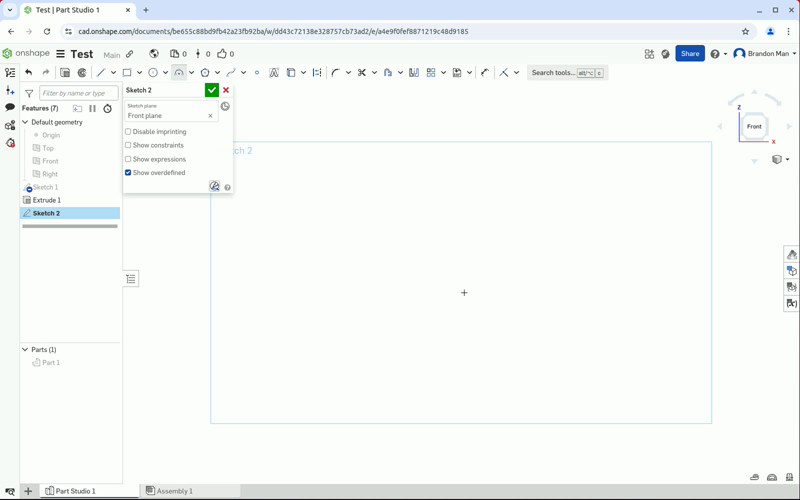
click(464, 292)
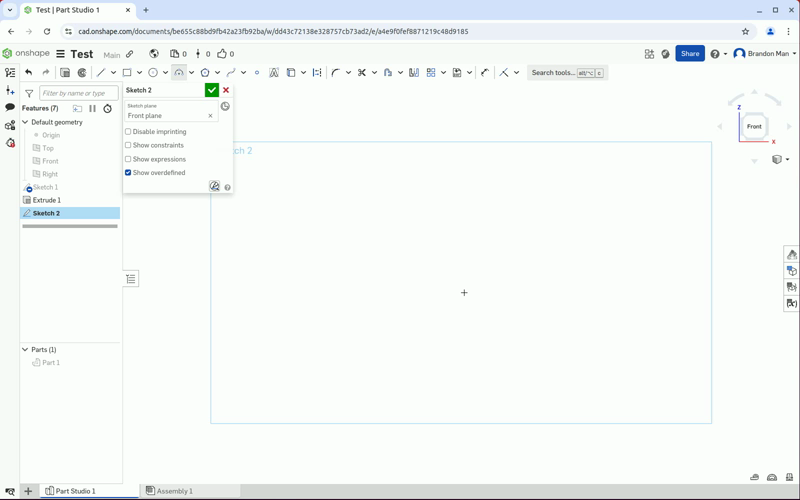
key_up(shift)
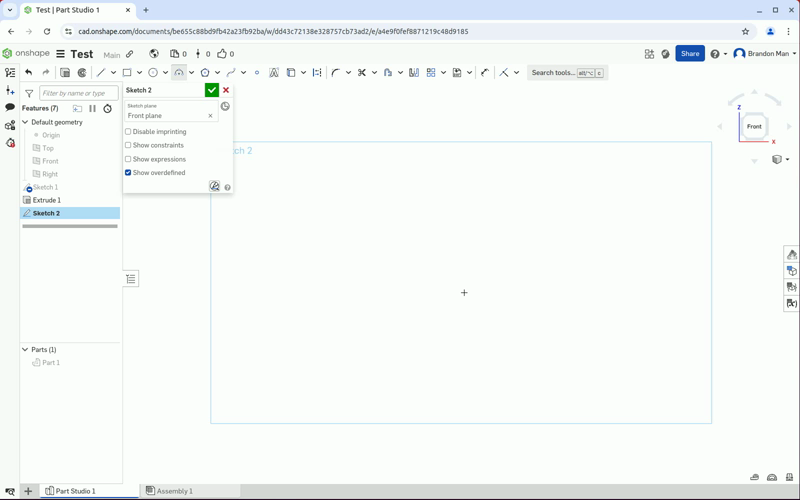
key_down(shift)
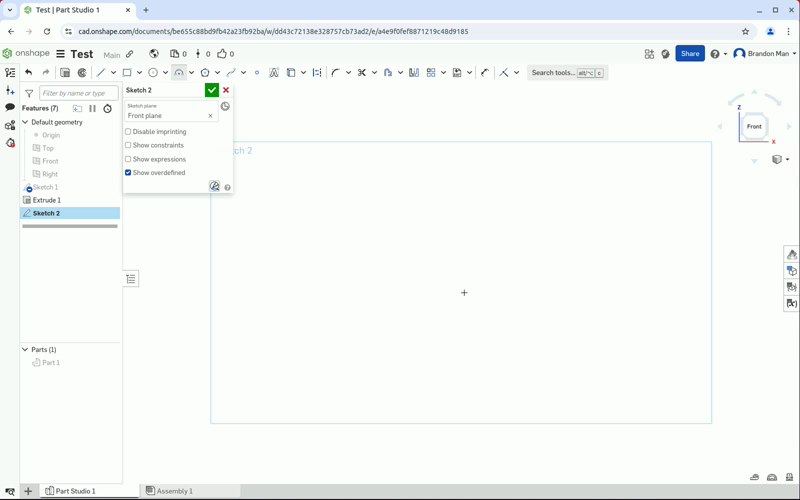
mouse_move(464, 272)
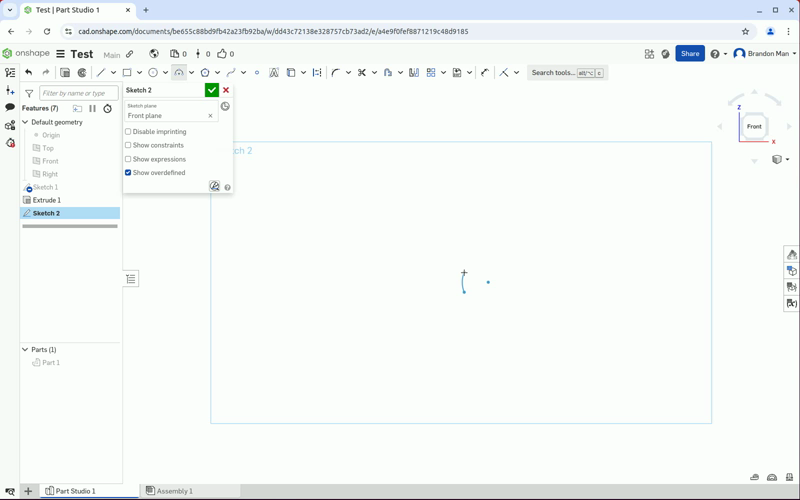
click(464, 272)
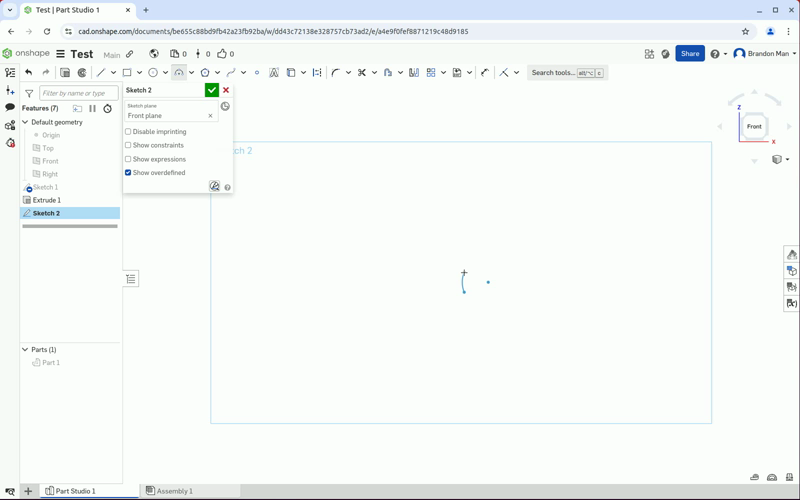
mouse_move(471, 282)
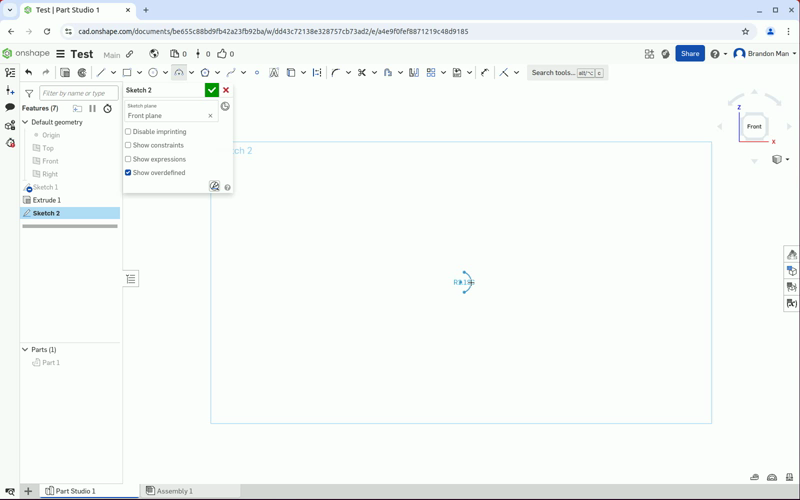
click(471, 282)
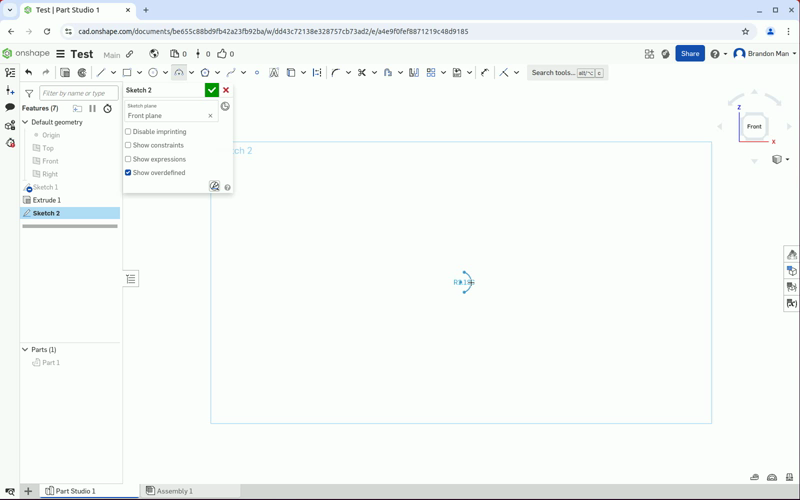
key_up(shift)
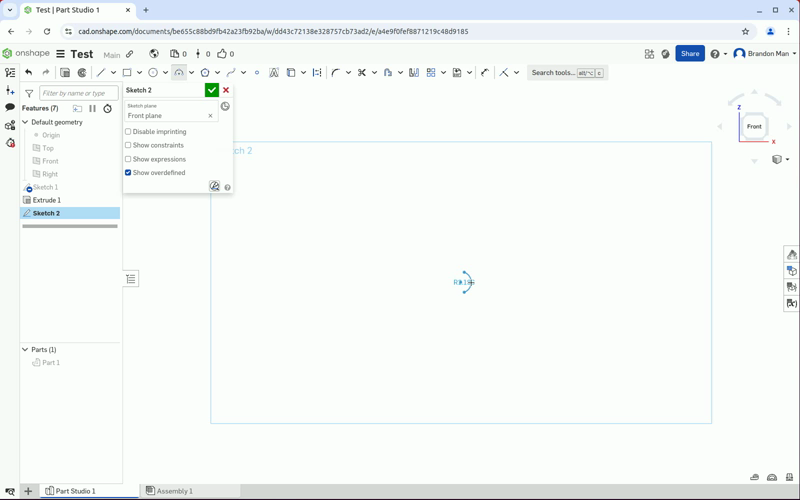
key(esc)
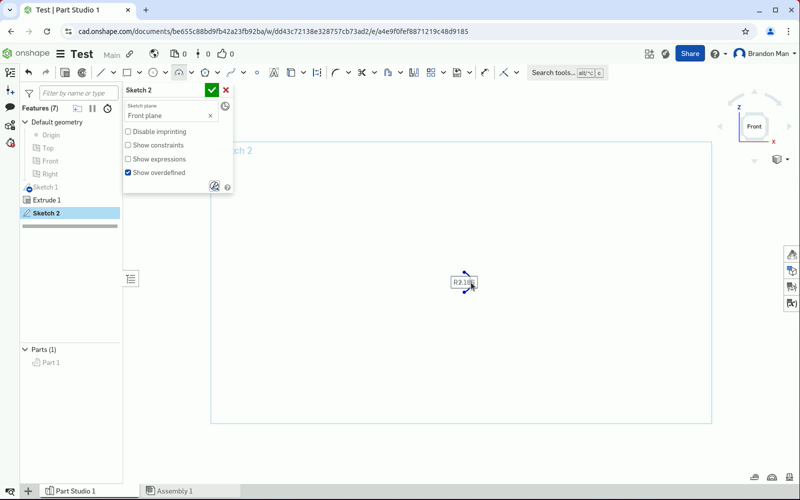
key(l)
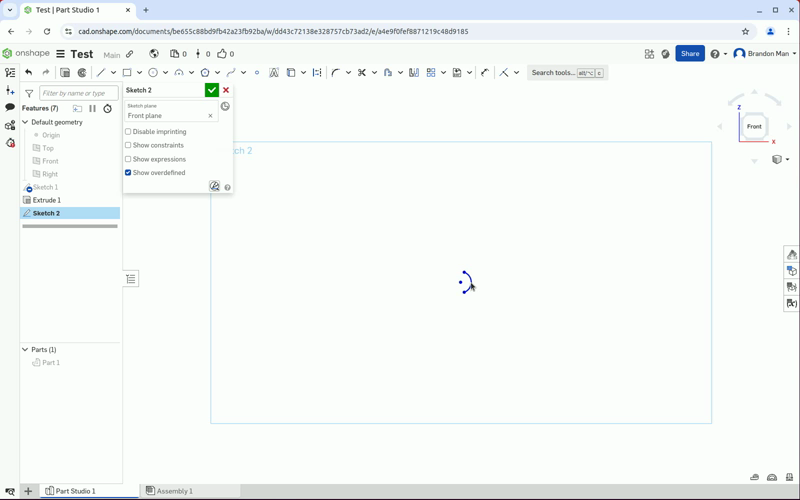
mouse_move(464, 272)
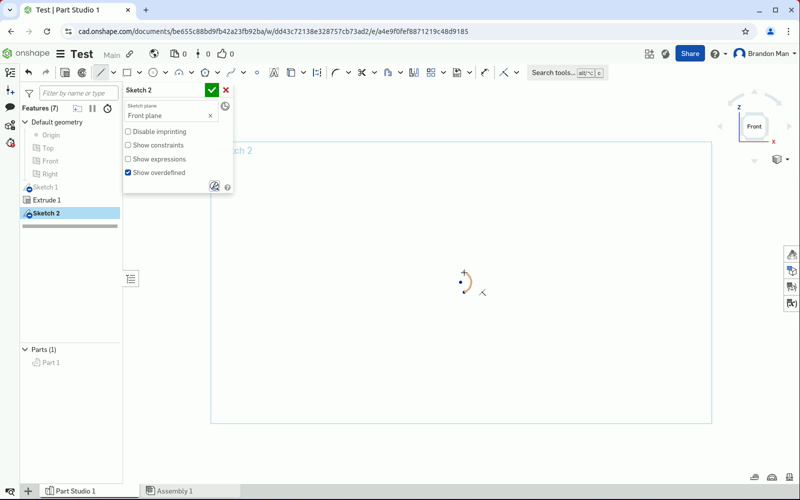
click(464, 272)
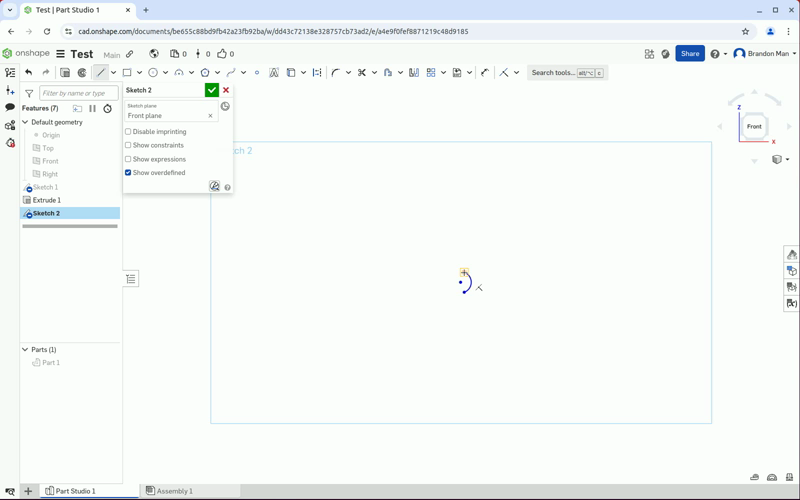
mouse_move(494, 272)
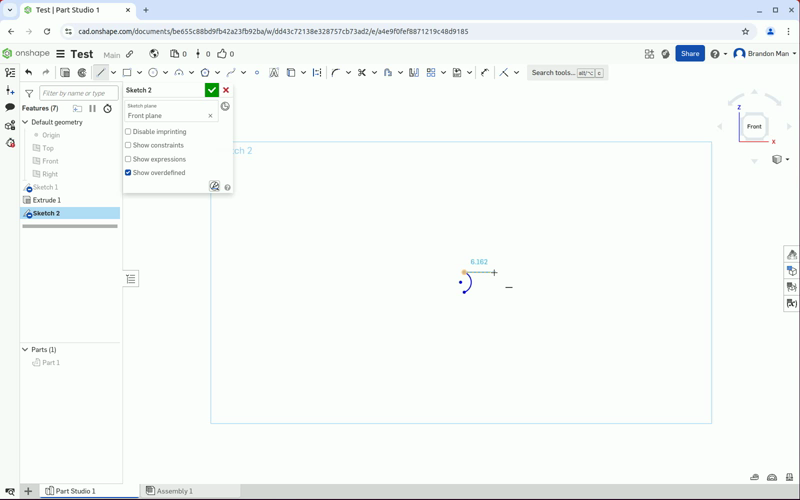
key_down(shift)
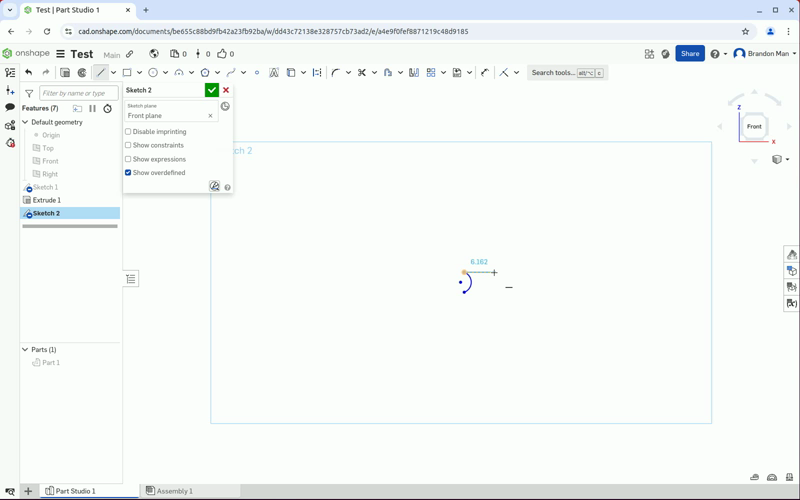
mouse_move(464, 292)
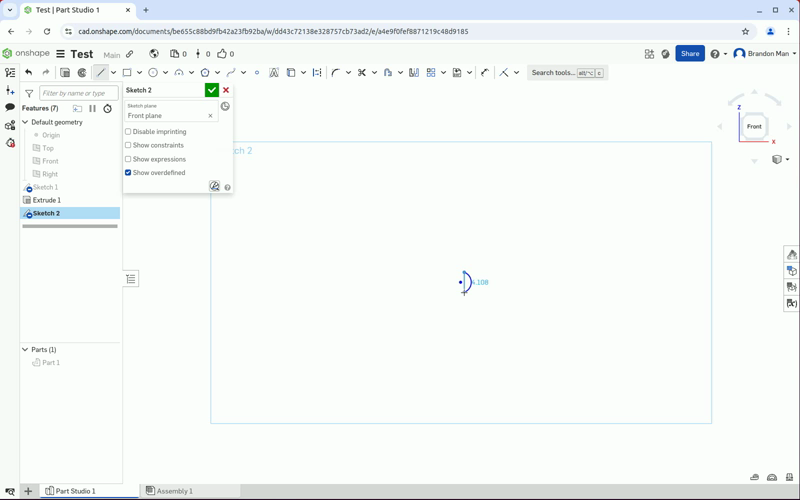
key_up(shift)
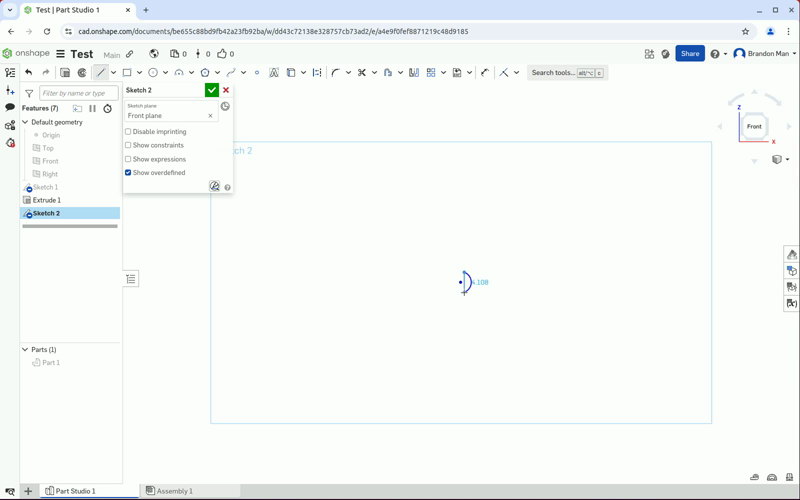
click(464, 292)
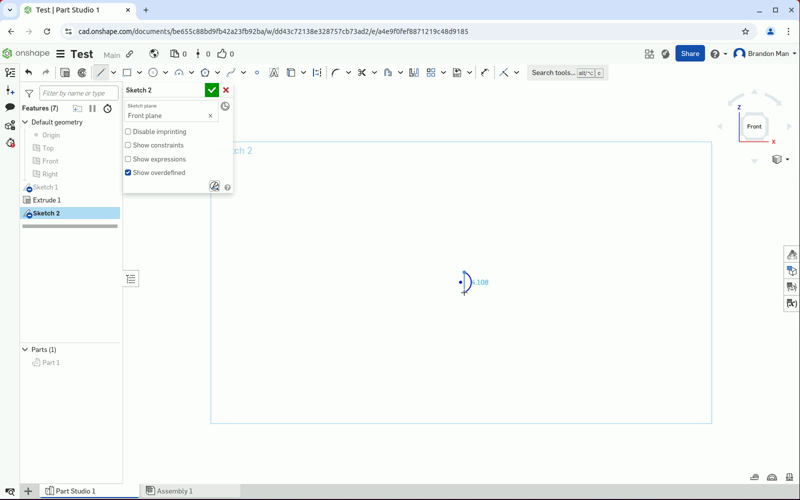
key(esc)
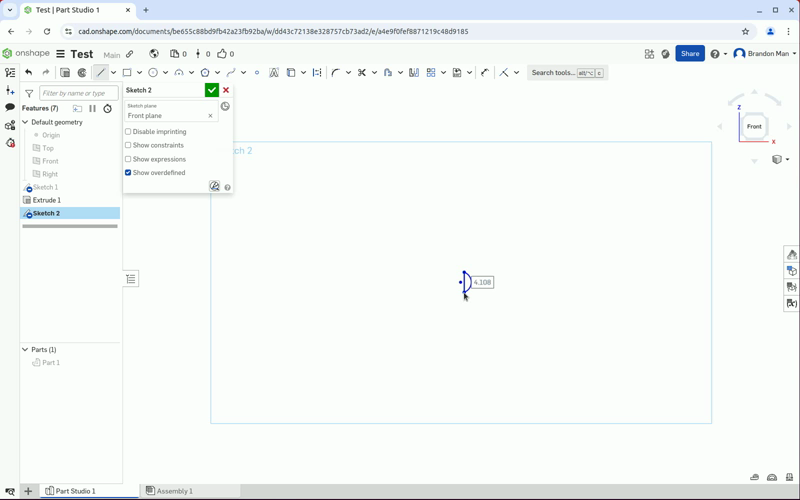
mouse_move(465, 287)
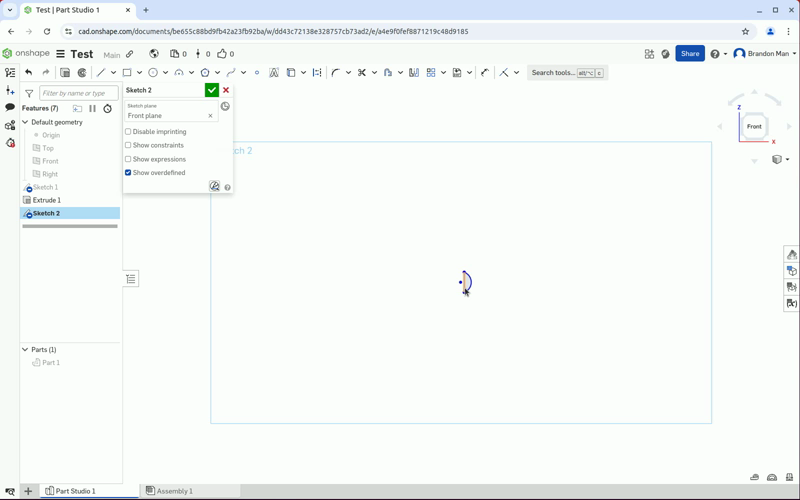
scroll(6)
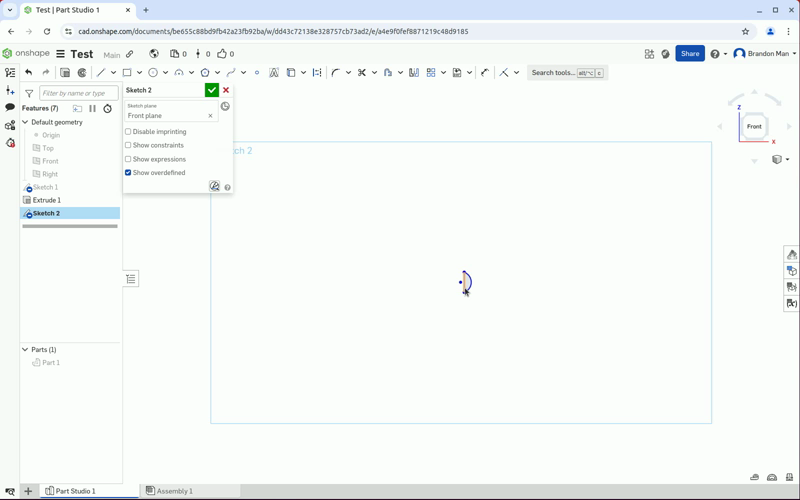
scroll(6)
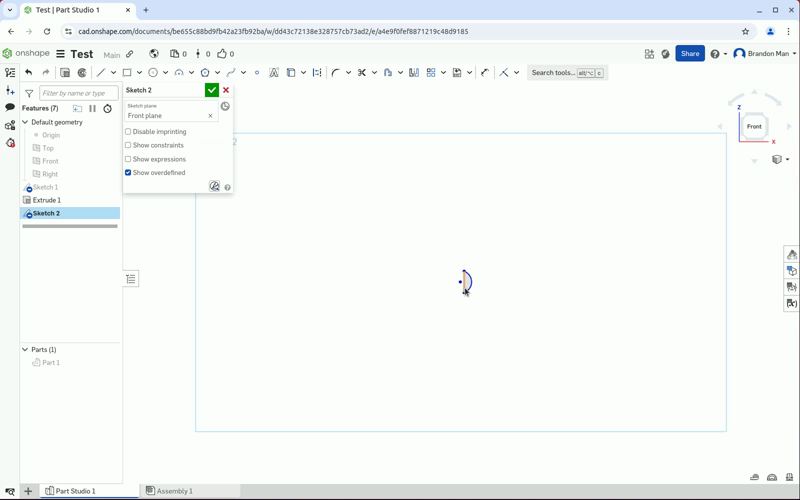
scroll(6)
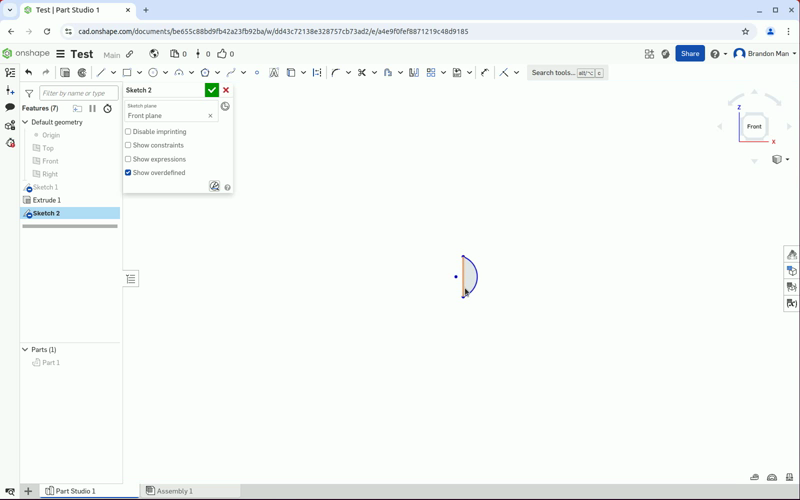
scroll(6)
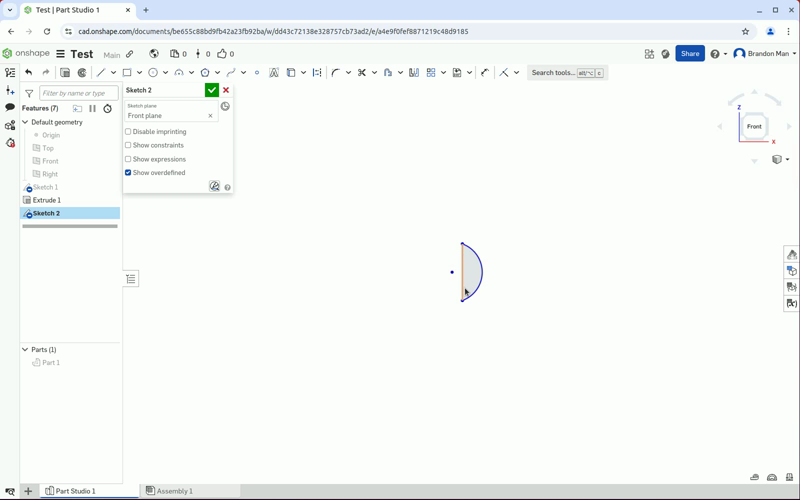
scroll(6)
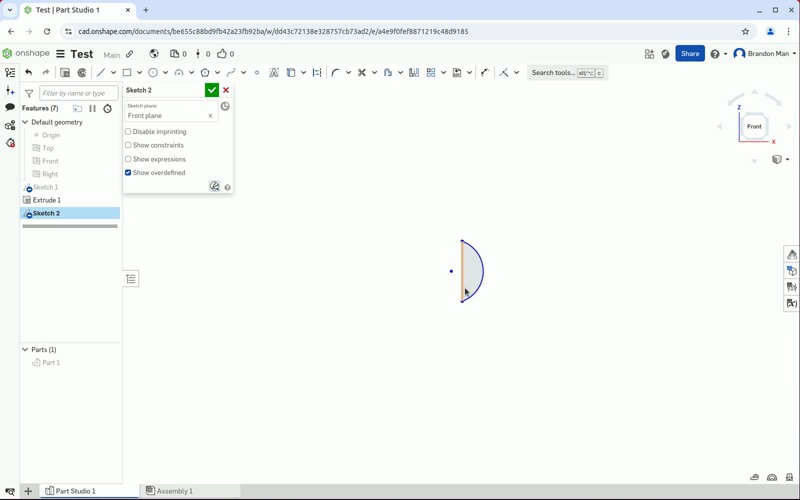
scroll(6)
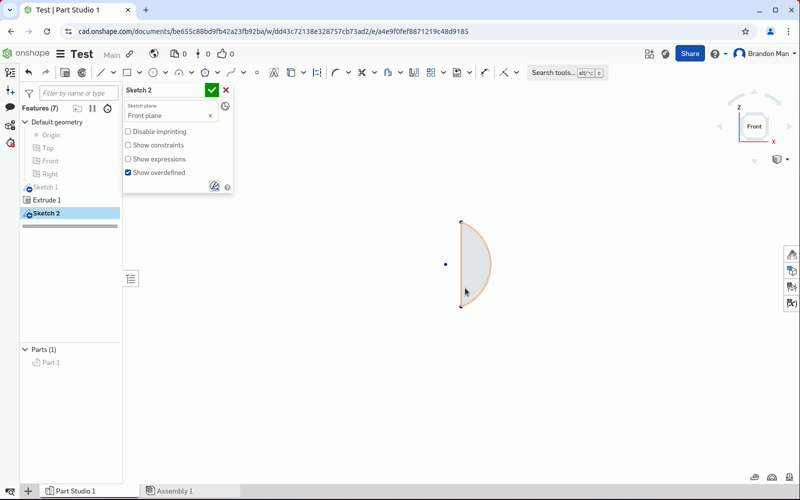
scroll(6)
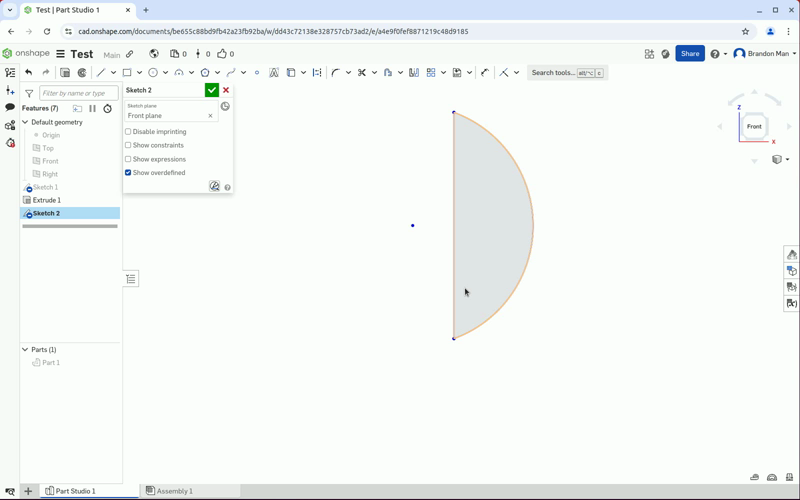
click(465, 287)
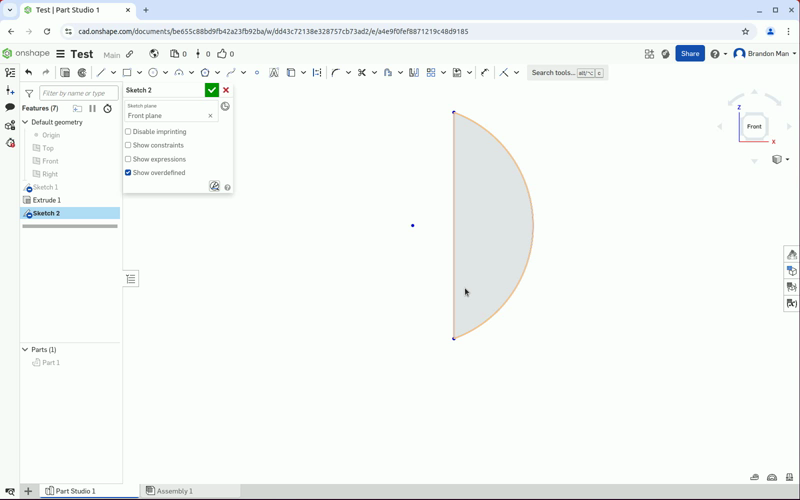
scroll(-6)
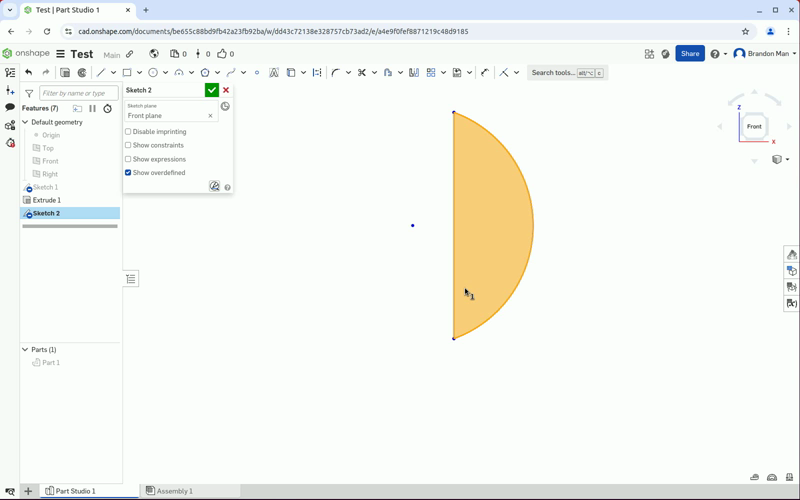
scroll(-6)
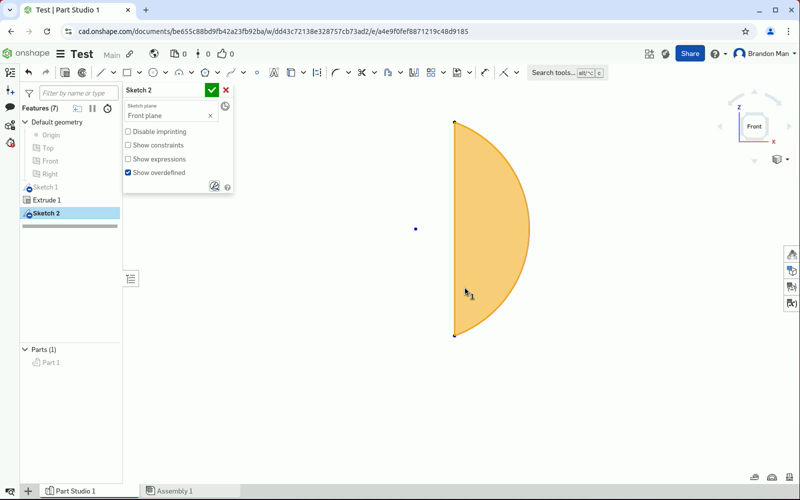
scroll(-6)
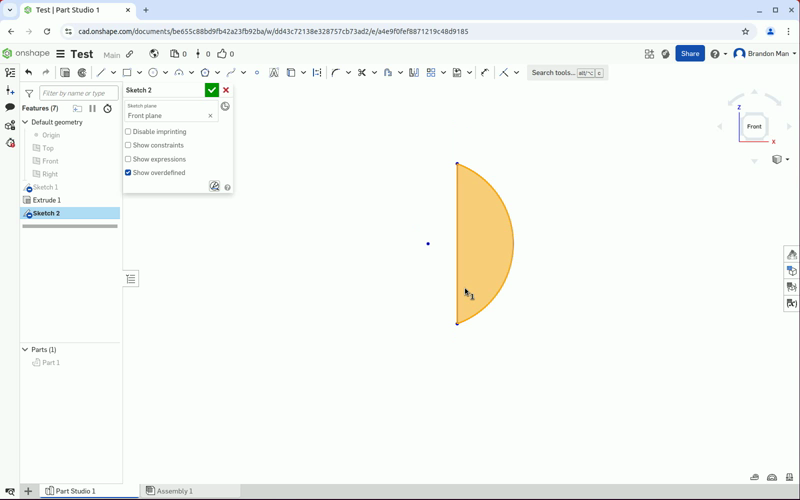
scroll(-6)
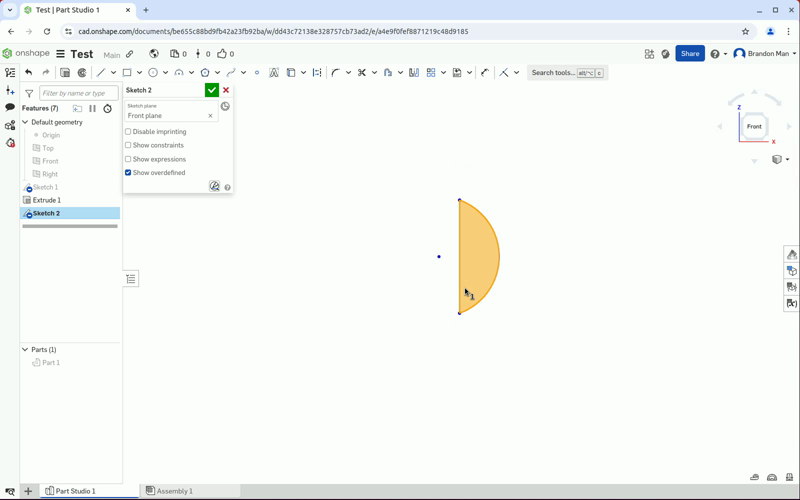
scroll(-6)
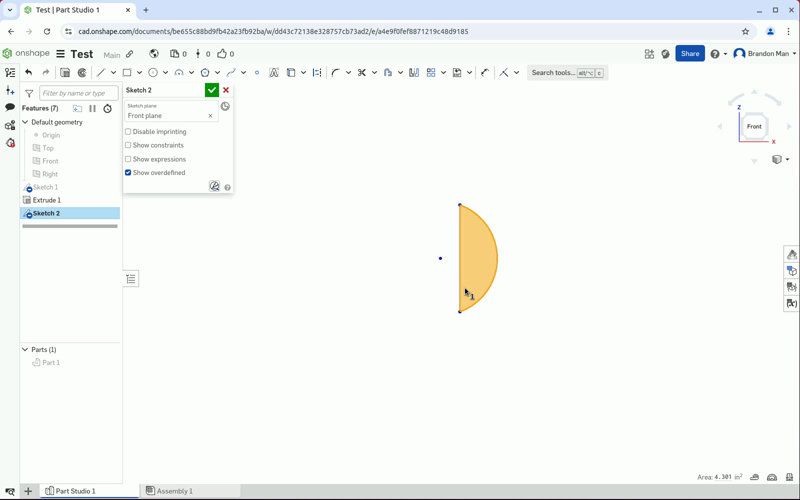
scroll(-6)
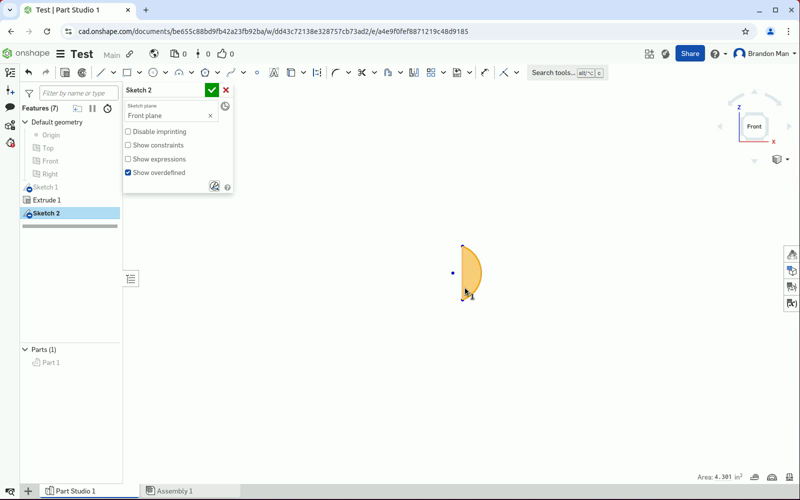
scroll(-6)
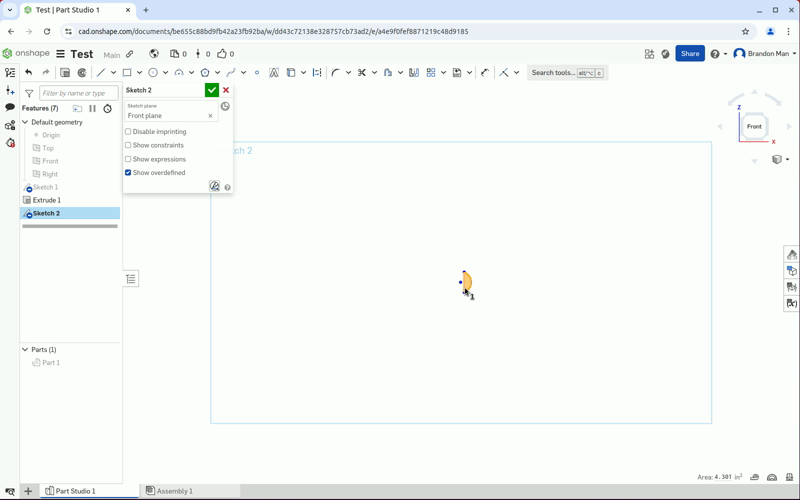
mouse_move(73, 352)
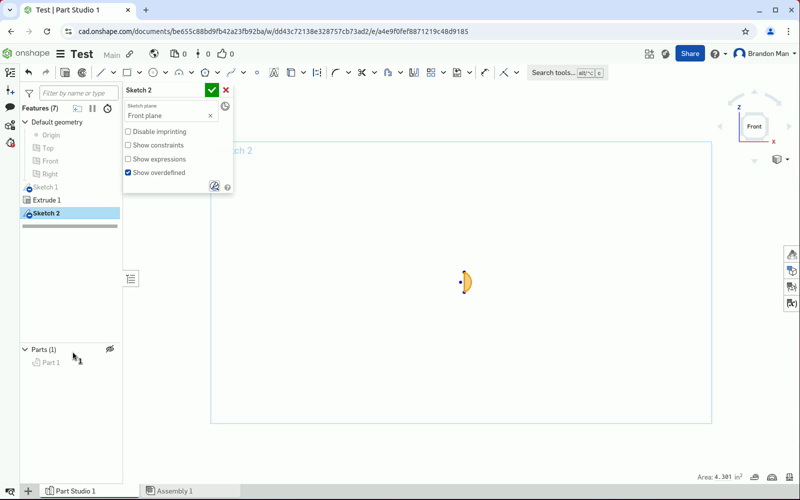
key(shift+y)
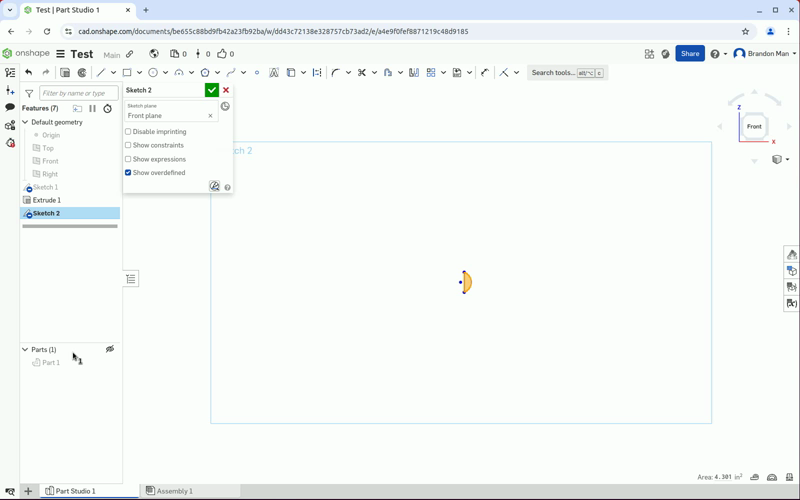
key(shift+e)
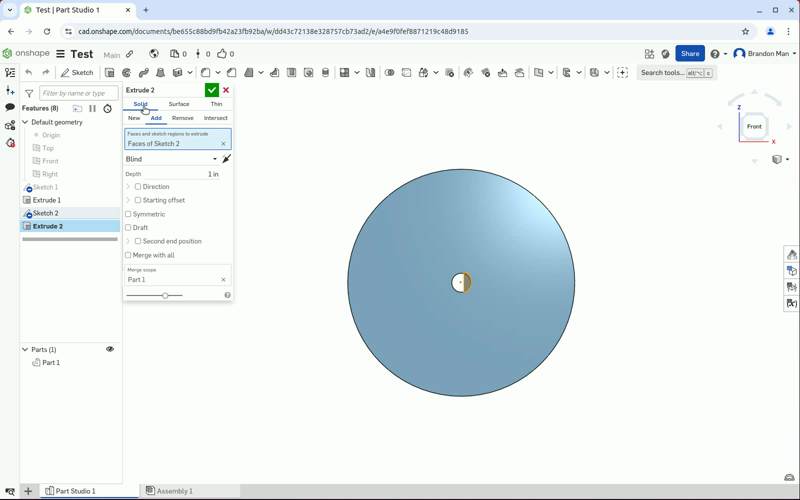
mouse_move(143, 106)
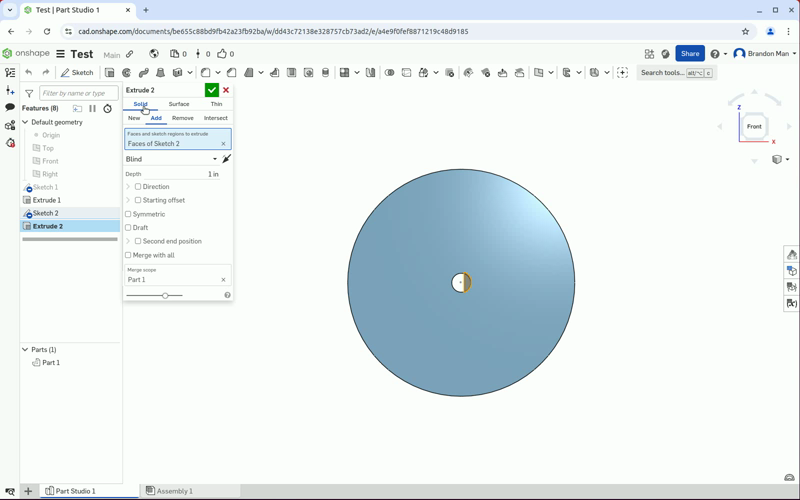
click(143, 106)
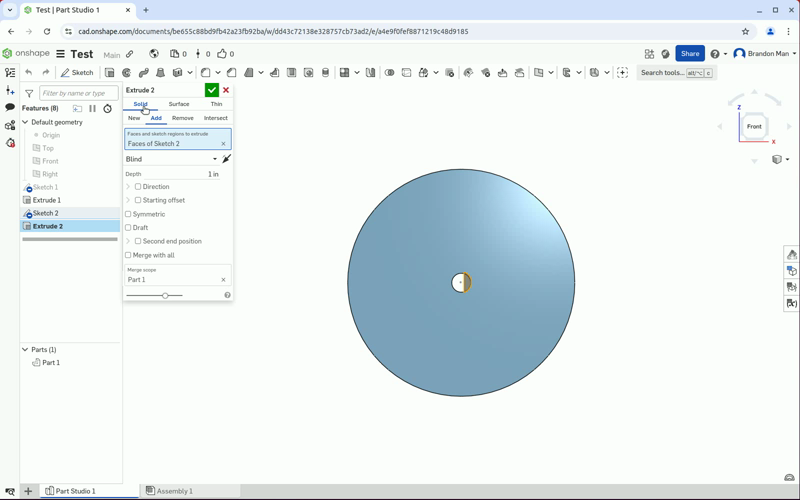
mouse_move(137, 120)
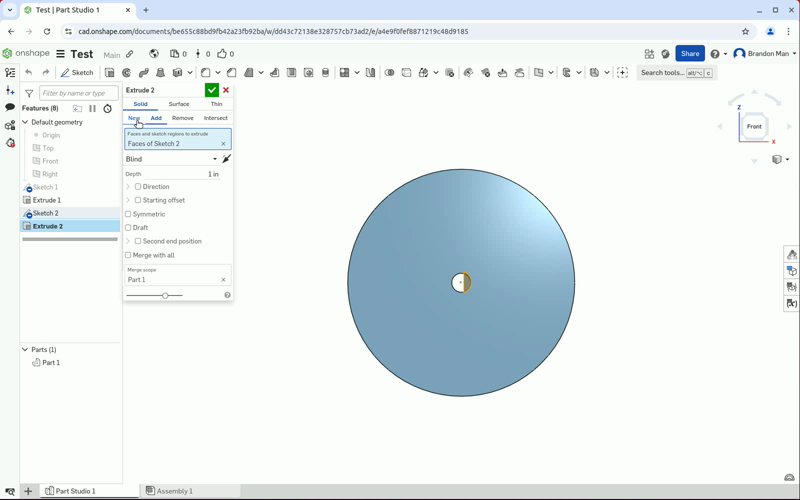
click(137, 120)
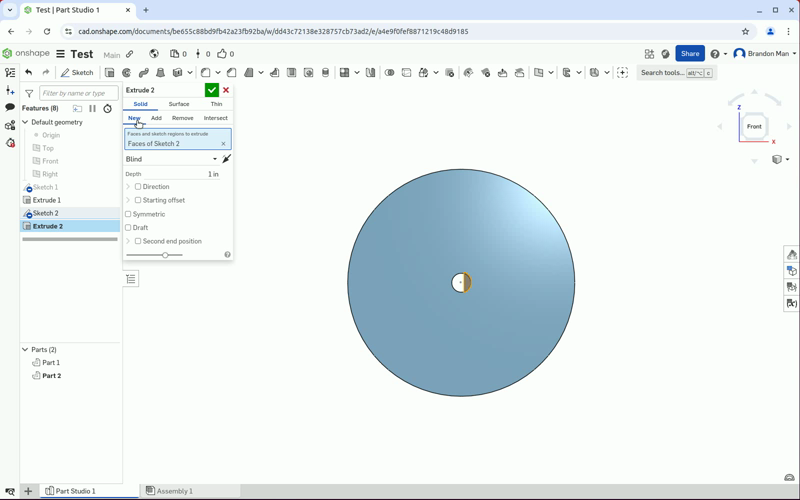
key(tab, 4)
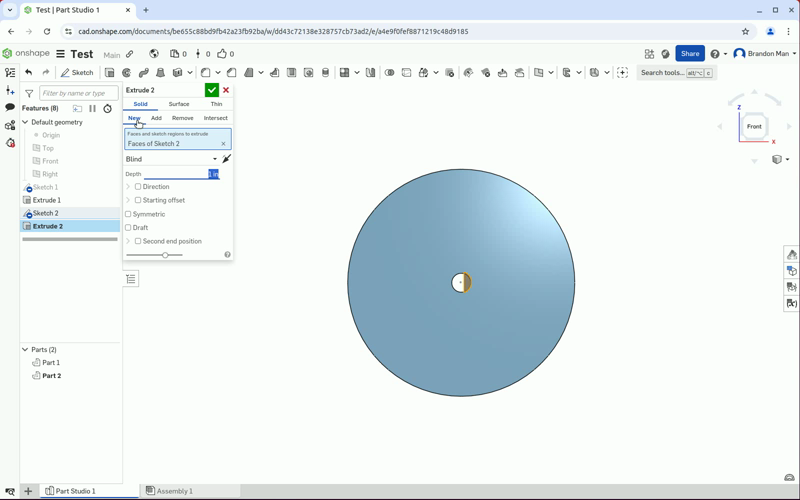
text(5.055)
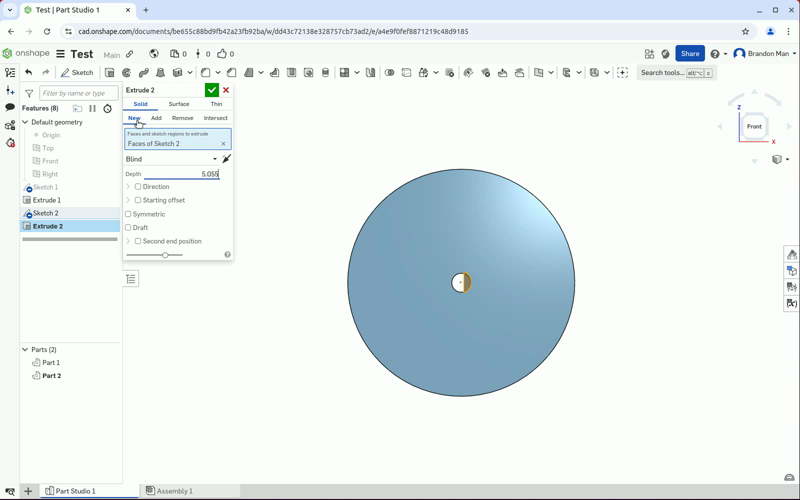
key(enter)
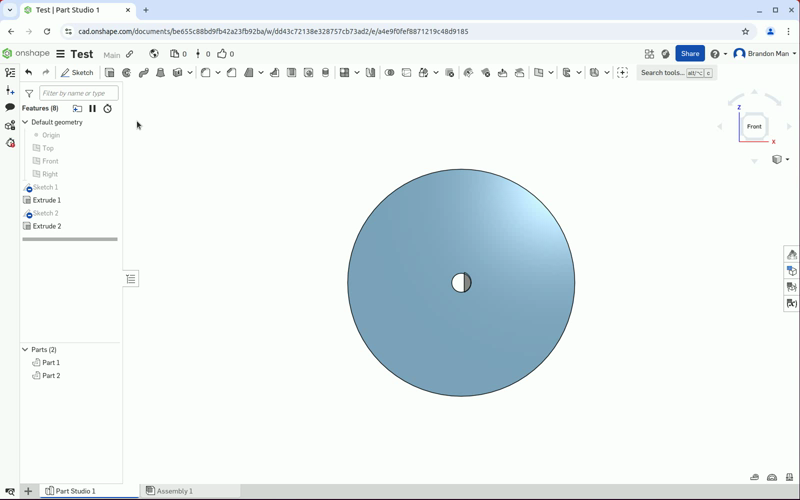
key(shift+h)
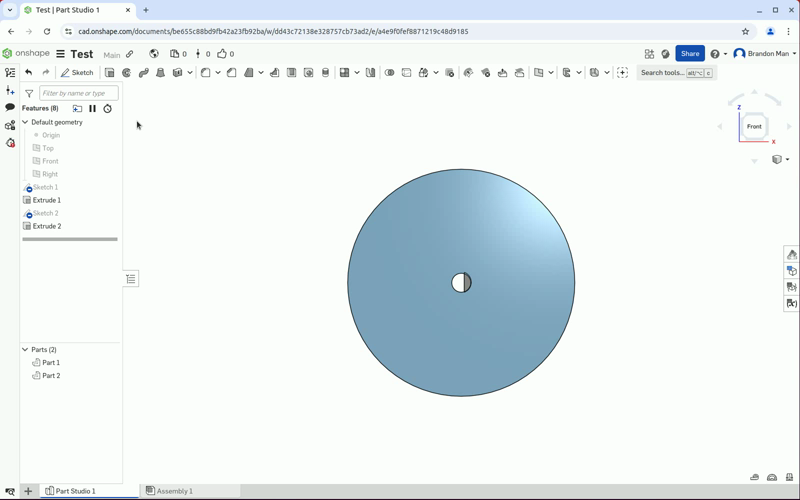
key(shift+h)
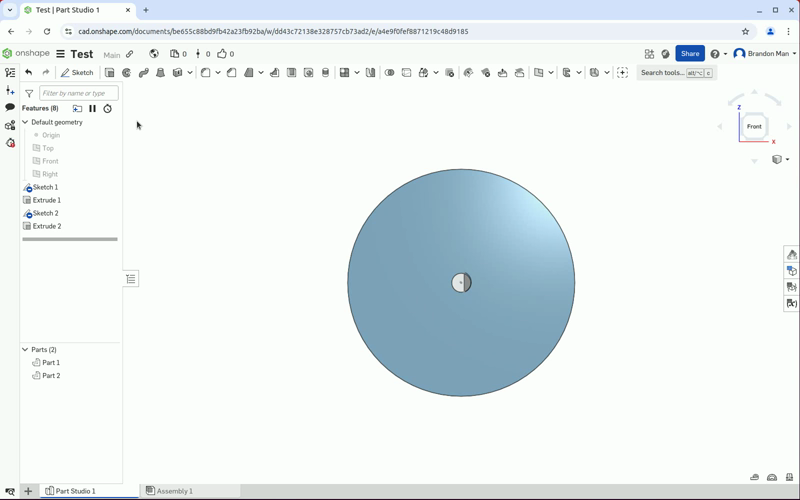
key(shift+7)
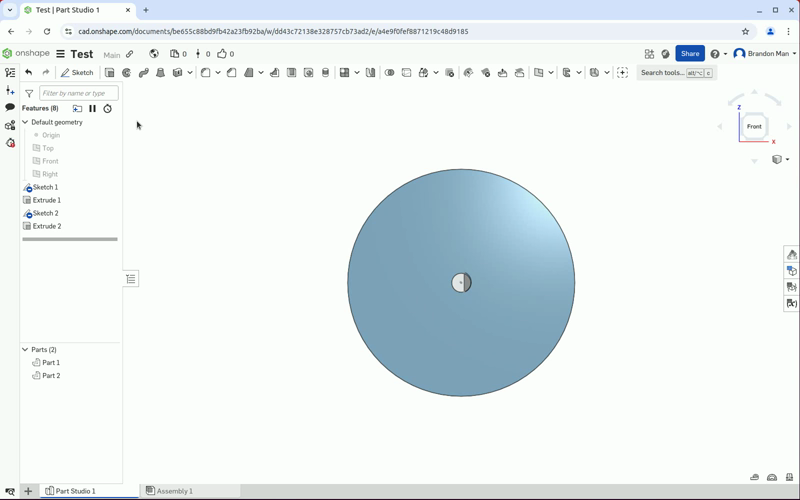
key(left, 2)
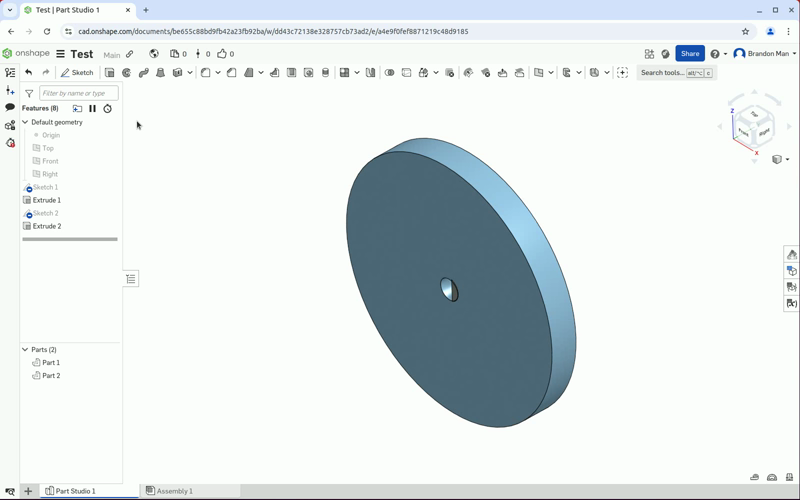
key(down, 2)
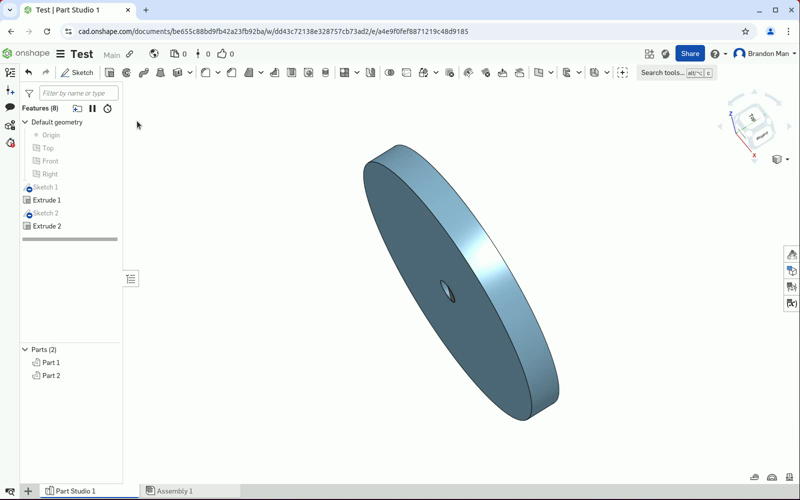
key(up, 2)
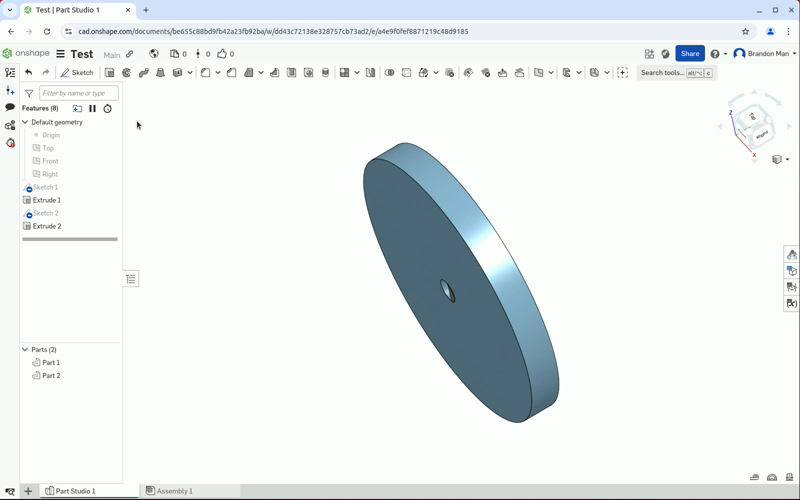
key(right, 2)
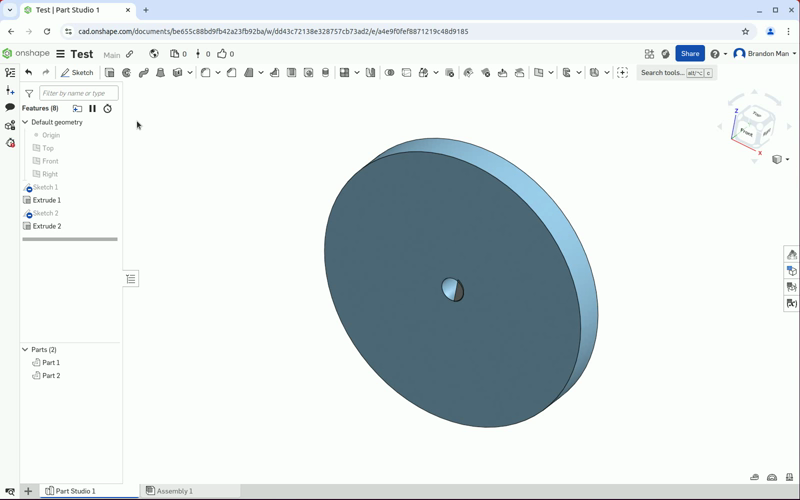
mouse_move(73, 189)
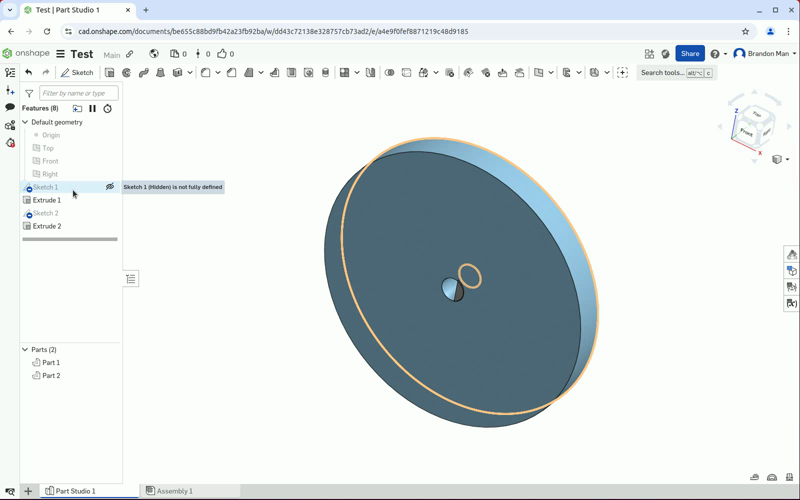
click(73, 189)